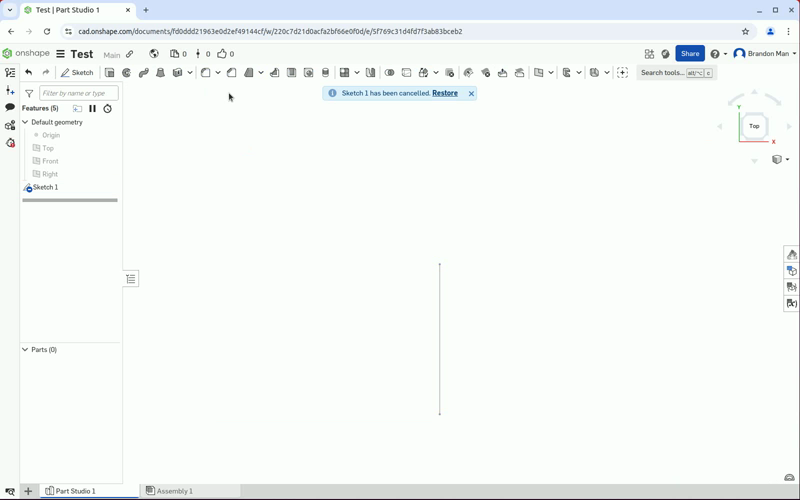
key(shift+h)
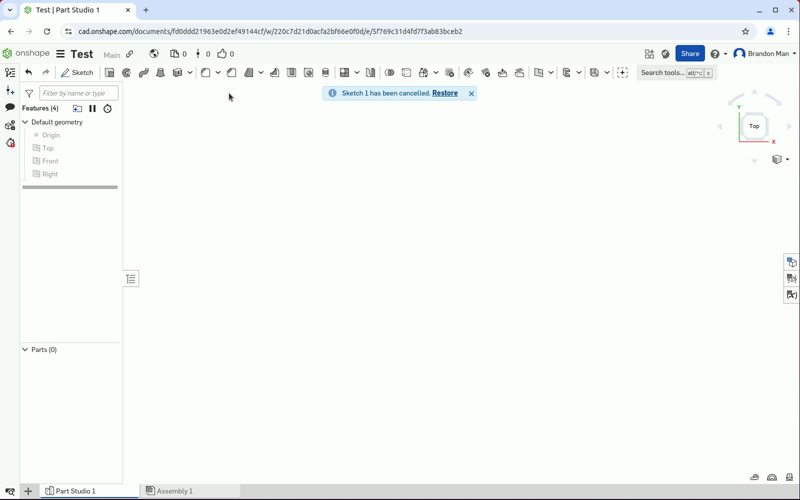
mouse_move(73, 352)
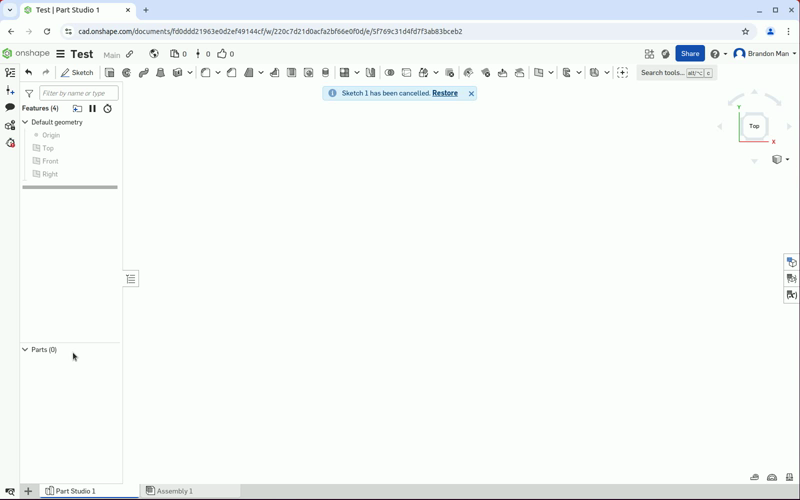
key(y)
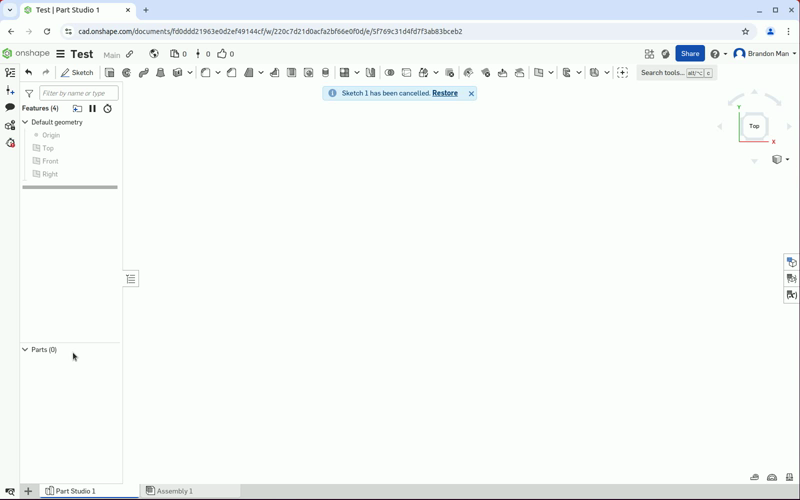
key(shift+p)
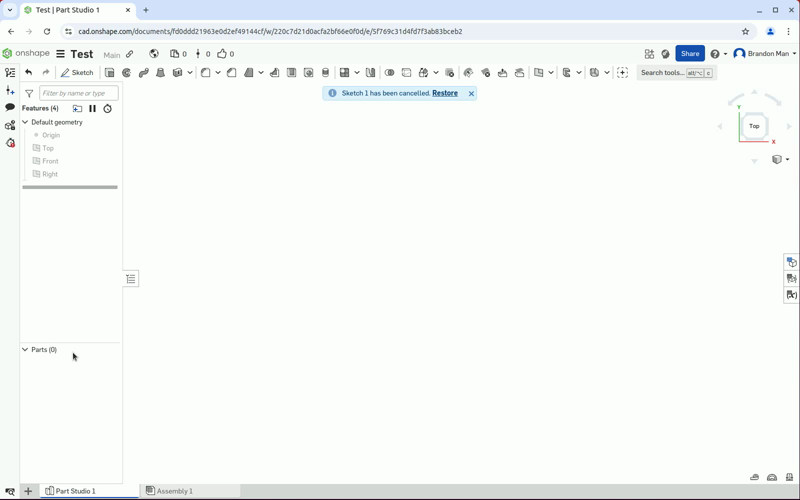
key(space)
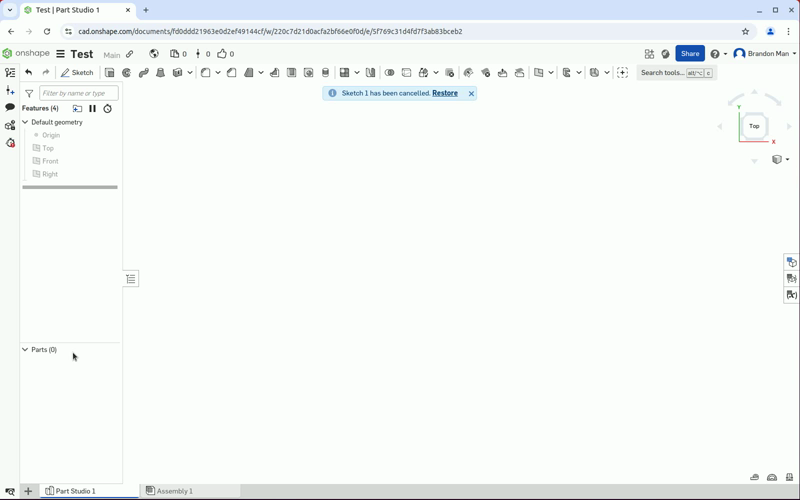
key_down(shift)
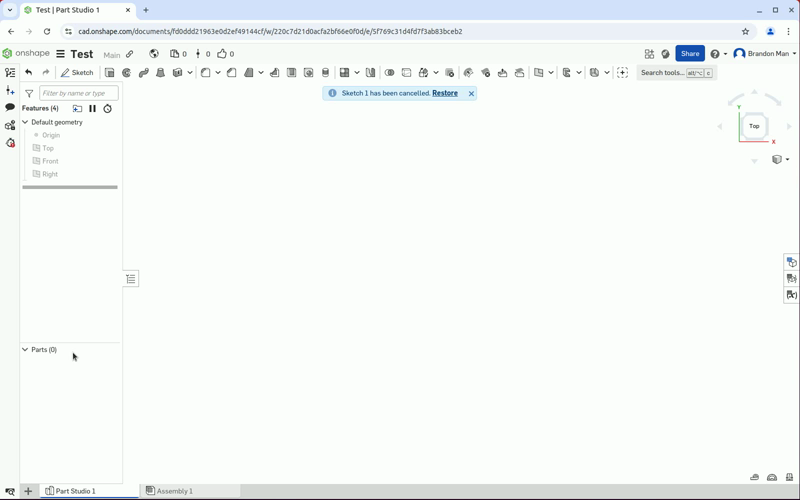
key(up)
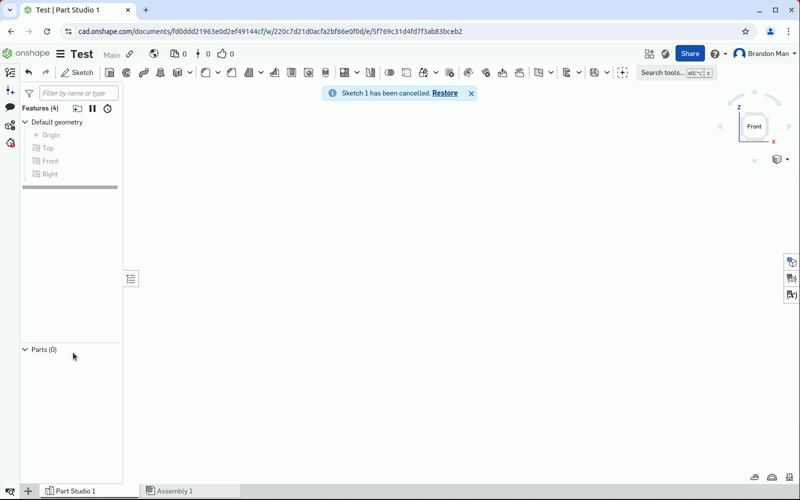
key_up(shift)
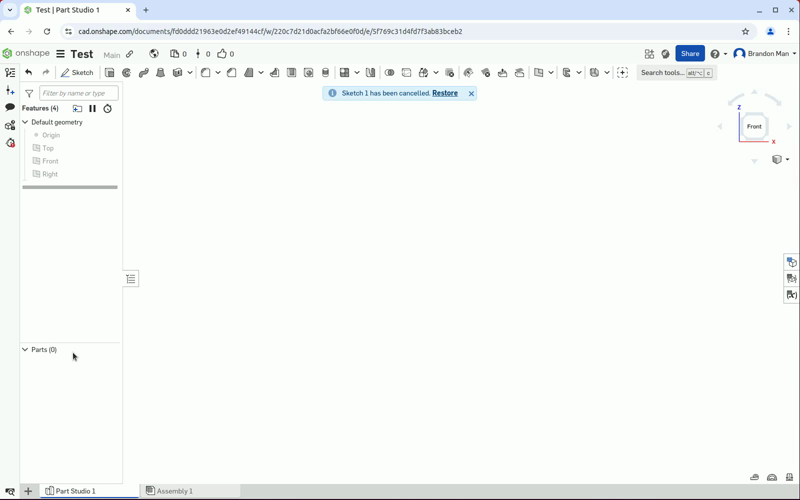
mouse_move(73, 352)
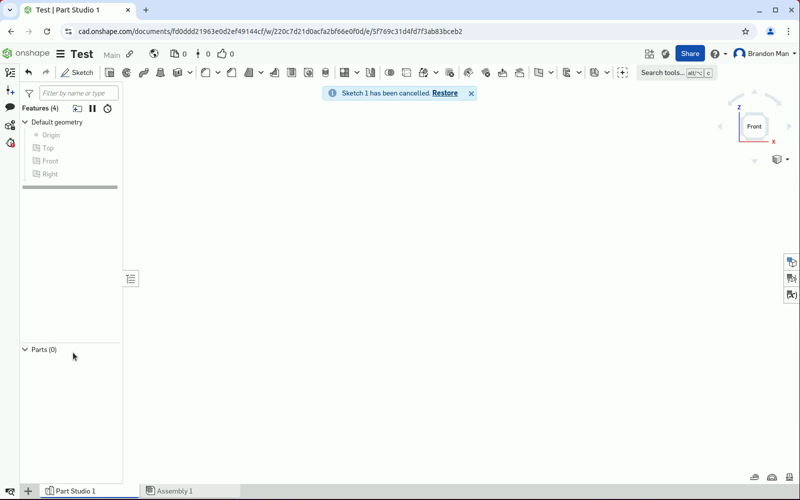
key(shift+y)
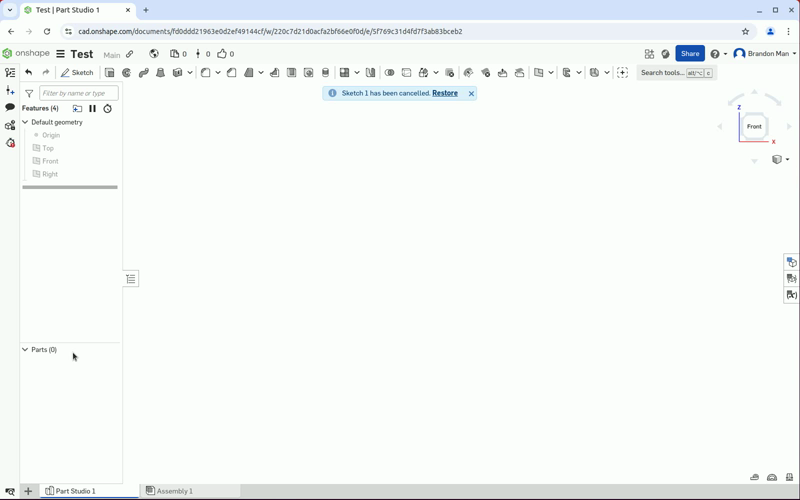
key(shift+s)
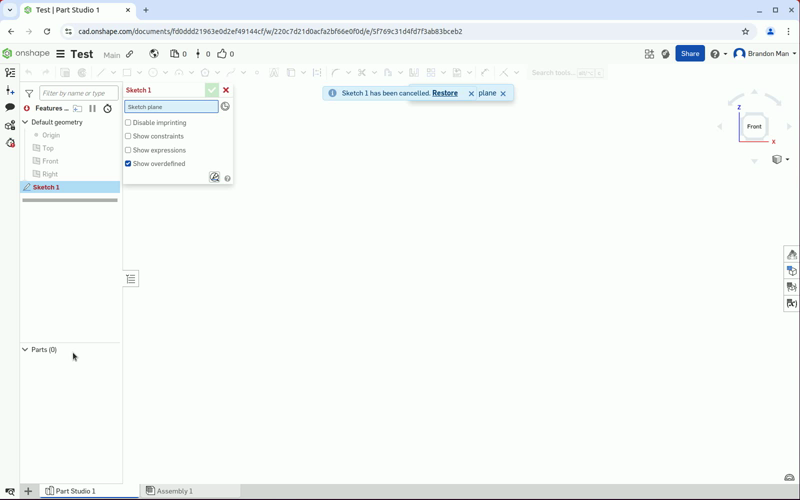
mouse_move(73, 163)
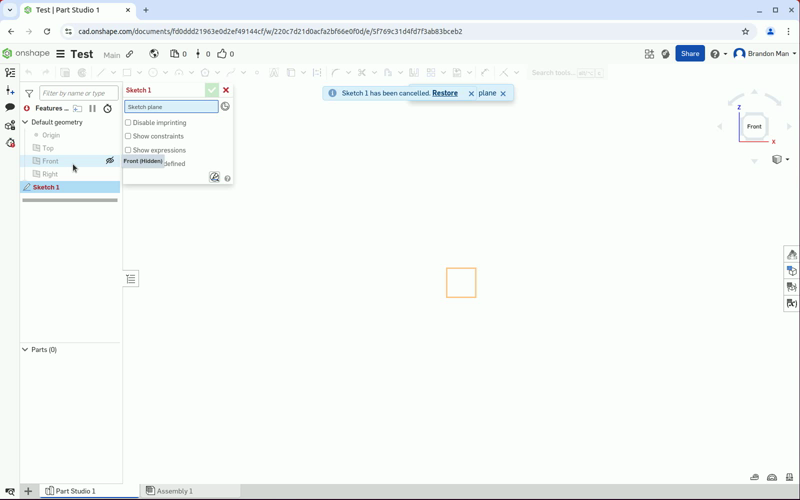
click(73, 163)
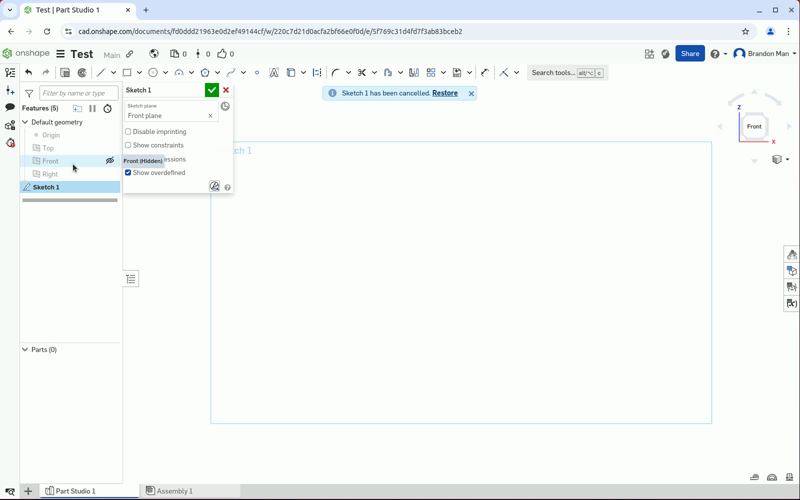
mouse_move(73, 352)
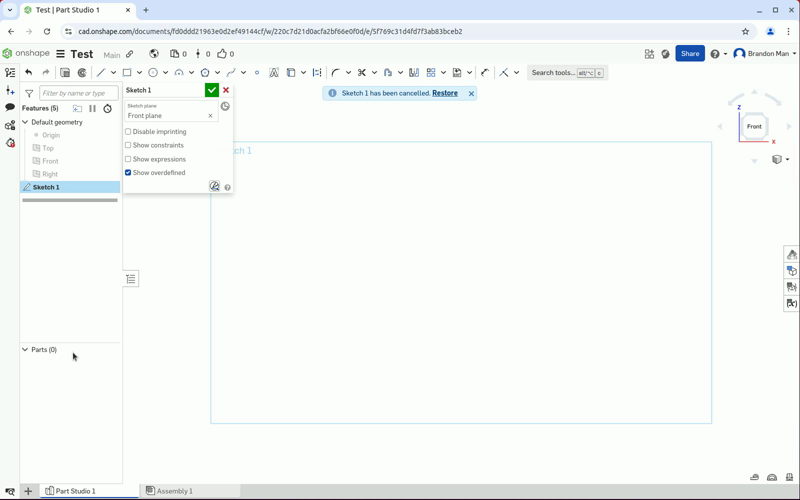
key(y)
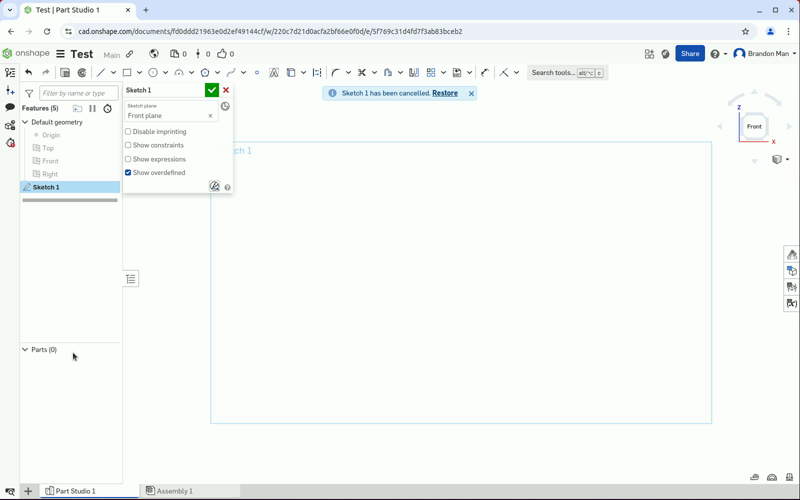
key(a)
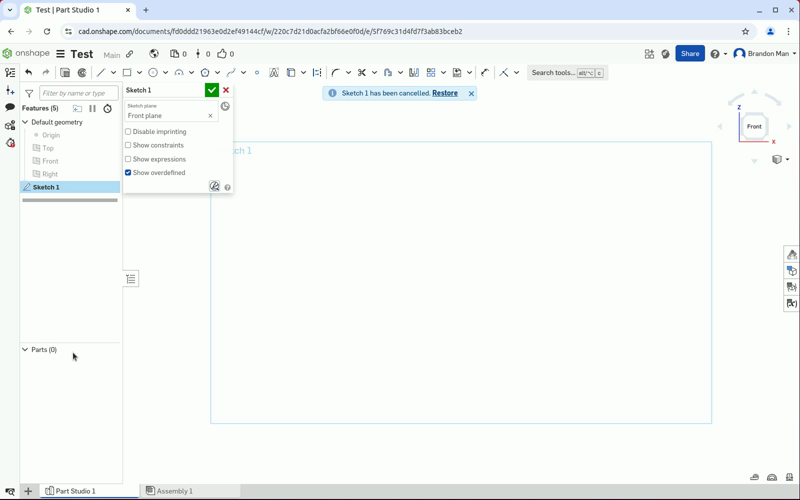
key_down(shift)
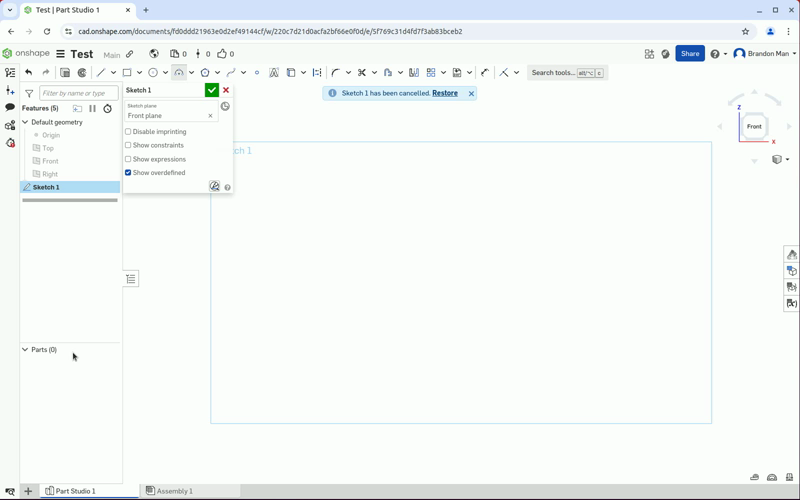
mouse_move(407, 320)
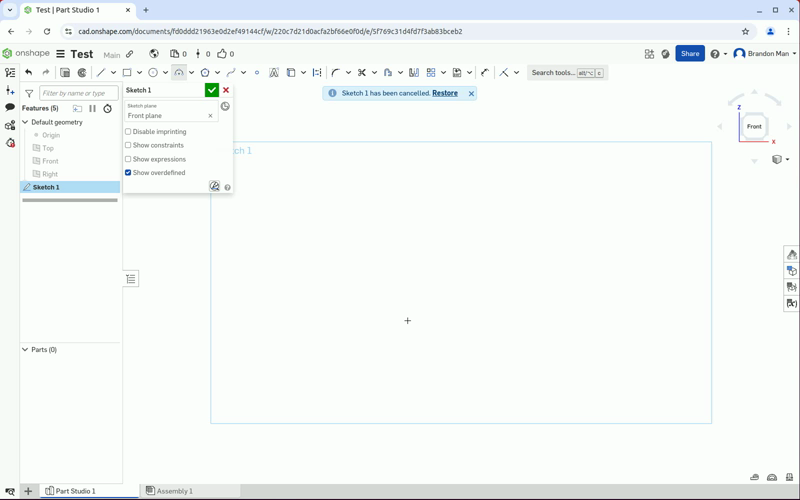
click(407, 320)
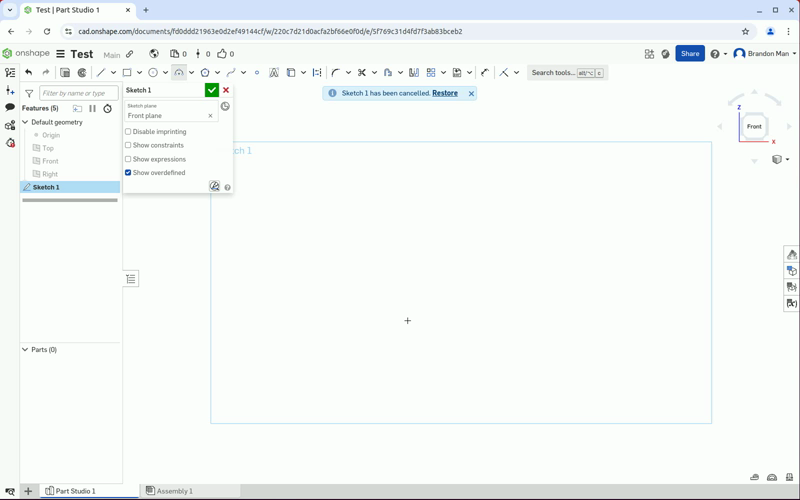
key_up(shift)
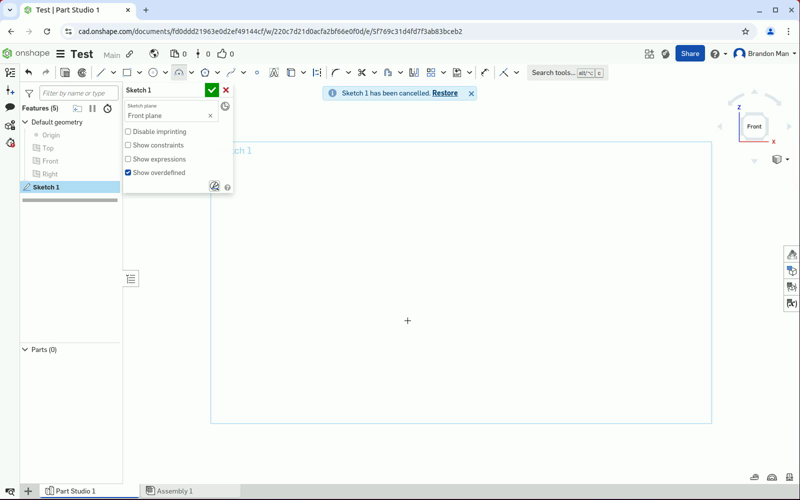
key_down(shift)
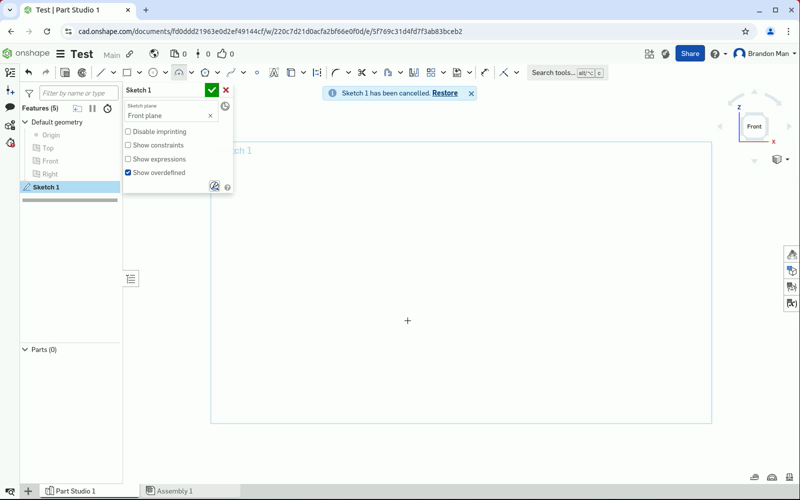
mouse_move(418, 330)
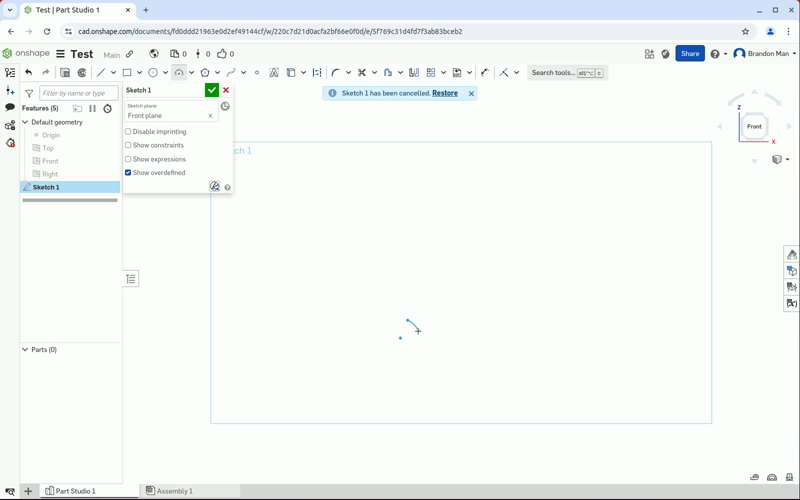
click(418, 330)
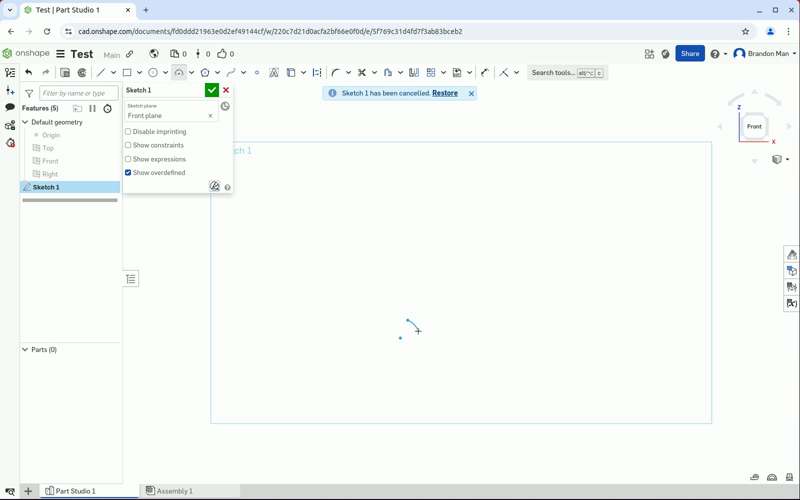
mouse_move(410, 327)
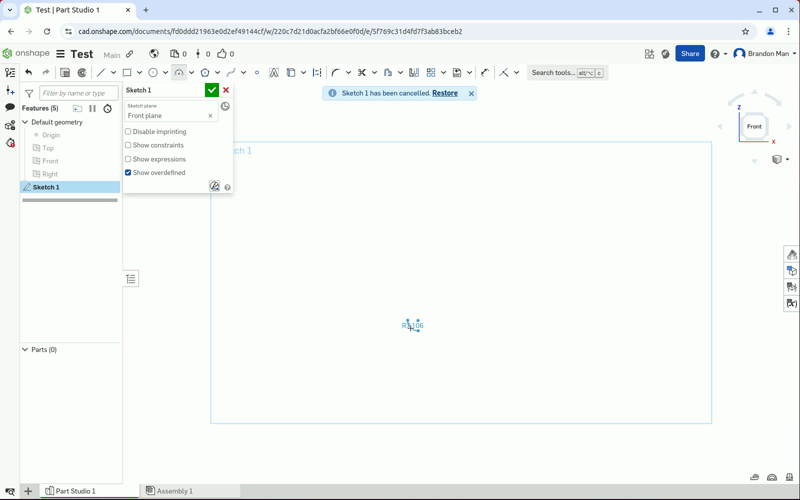
click(410, 327)
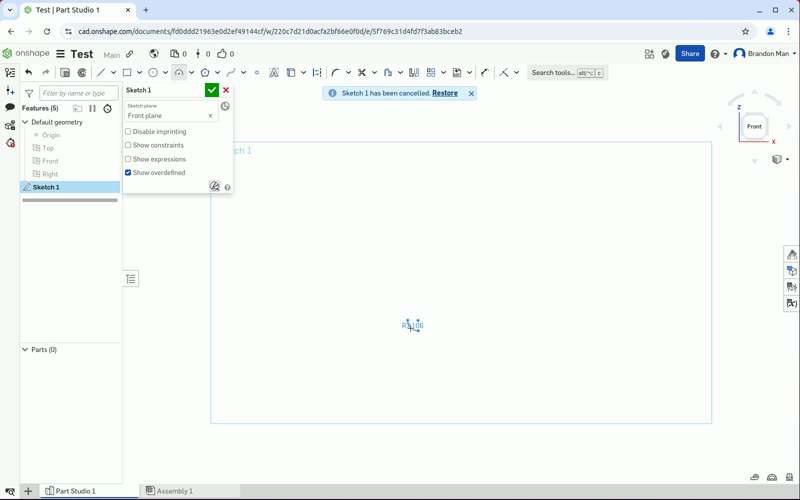
key_up(shift)
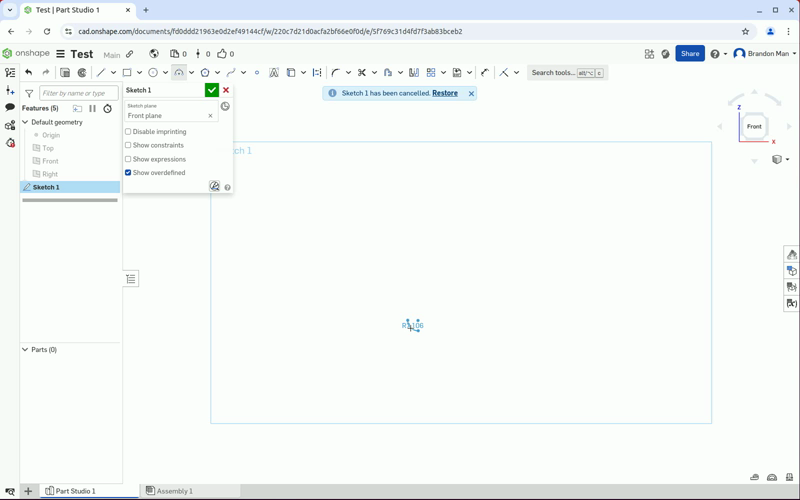
key(esc)
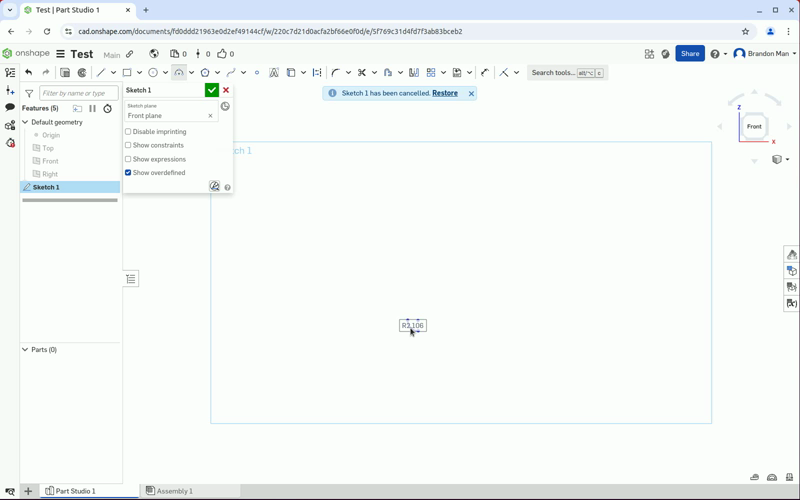
key(l)
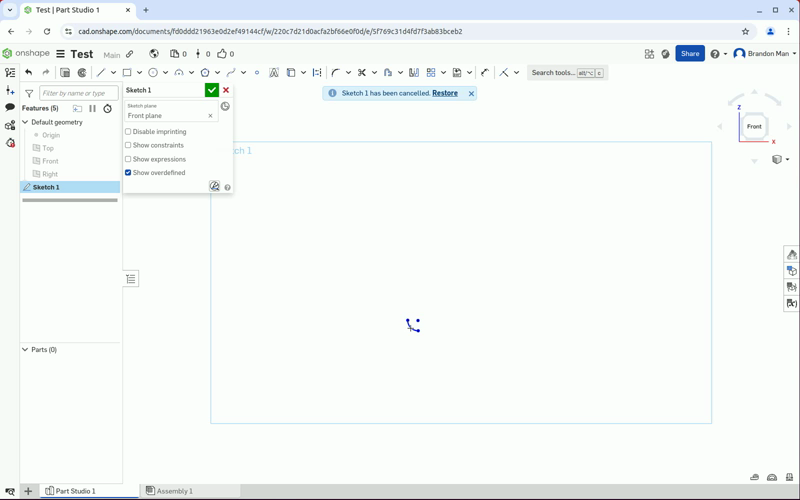
mouse_move(418, 330)
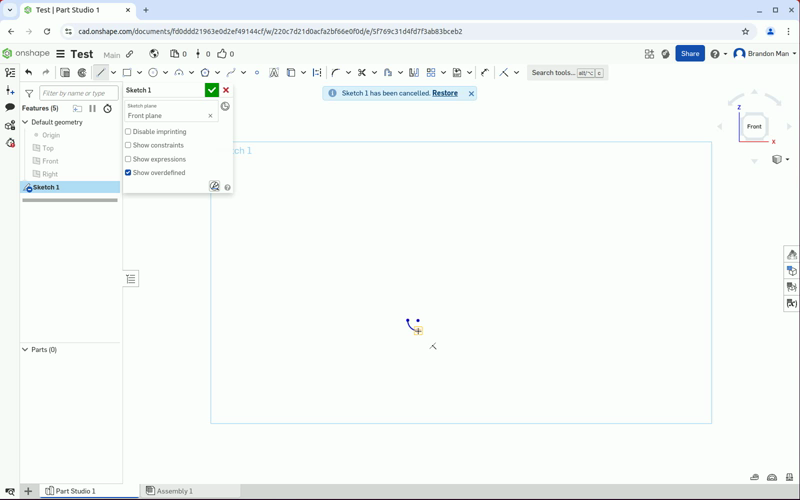
click(418, 330)
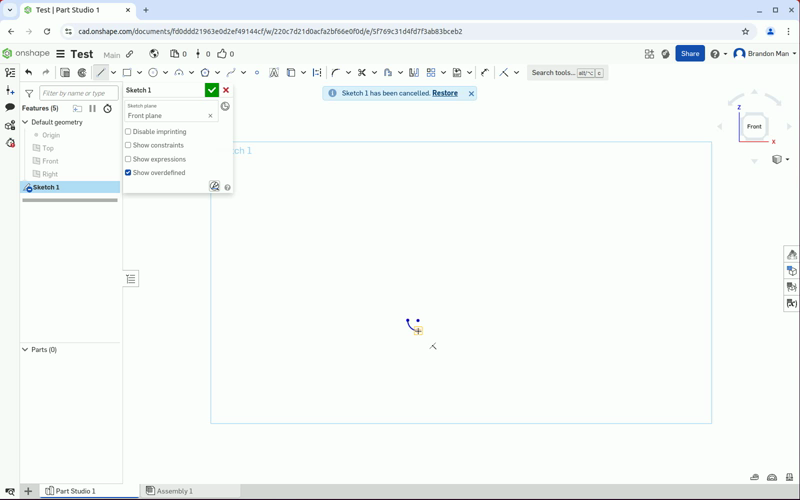
key_down(shift)
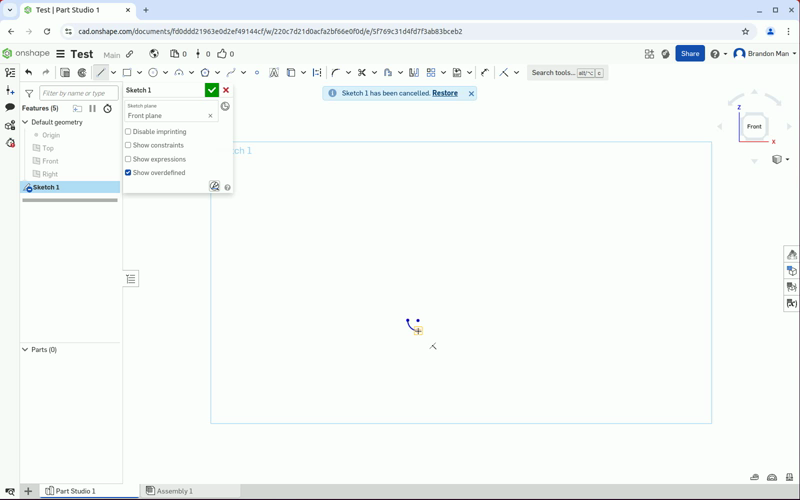
mouse_move(562, 330)
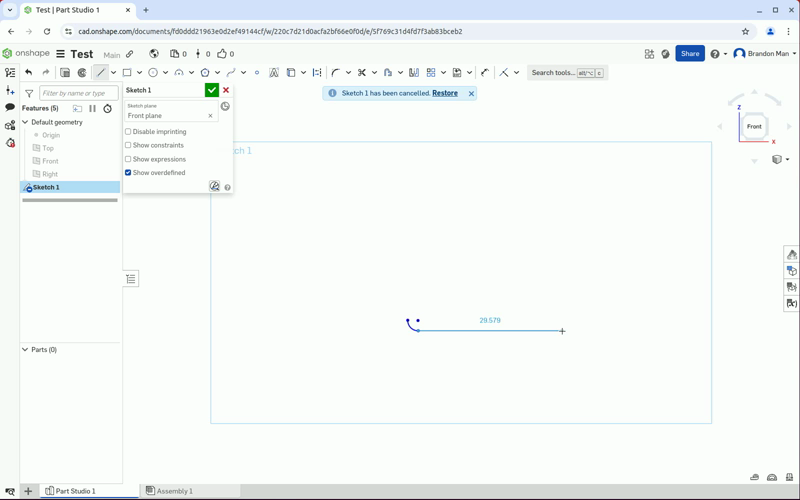
click(562, 330)
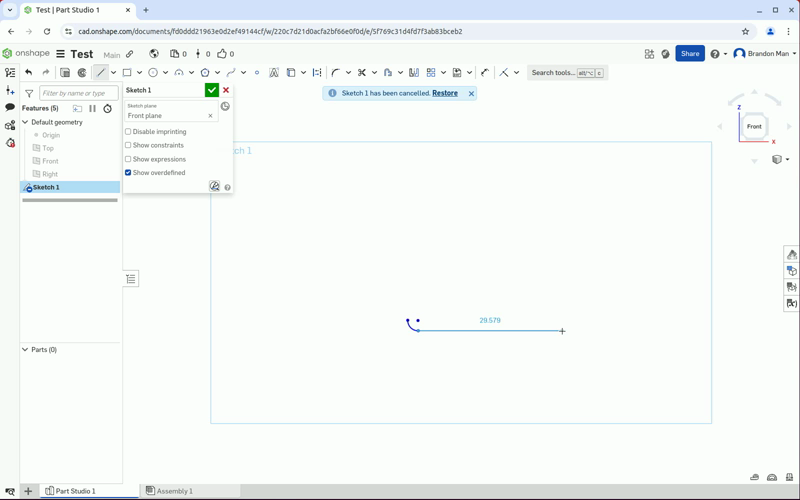
key_up(shift)
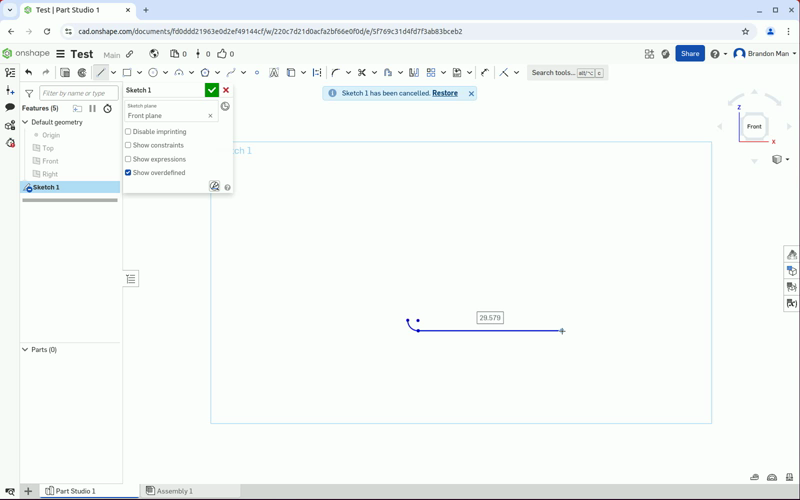
key(esc)
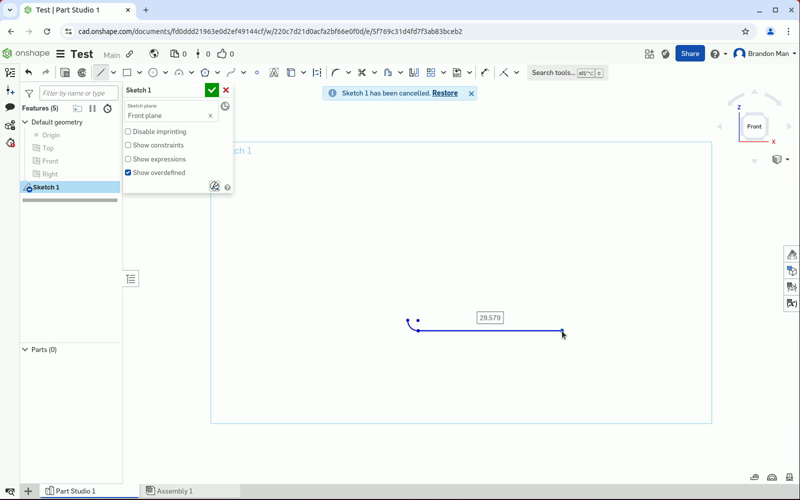
key(a)
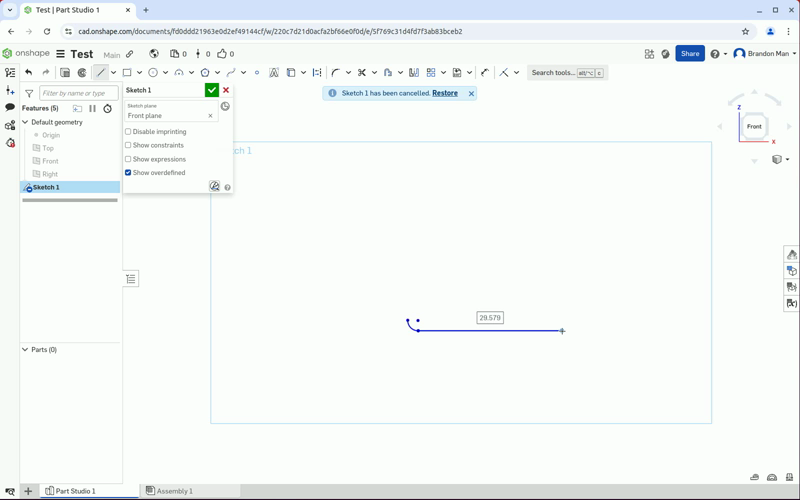
mouse_move(562, 330)
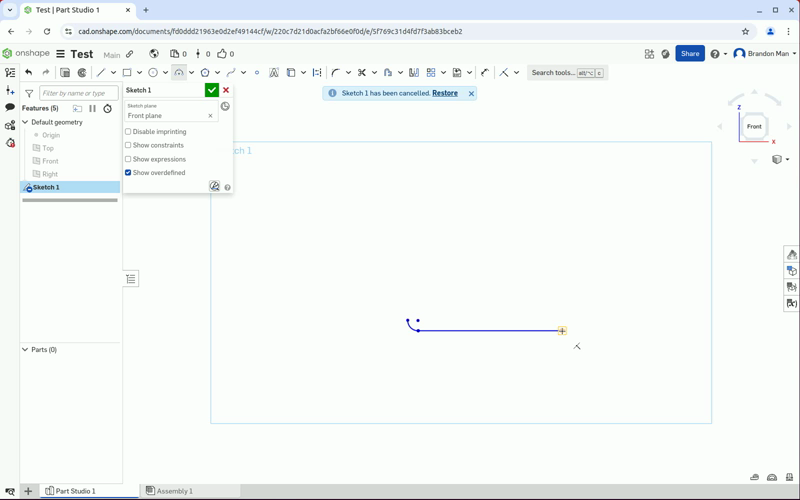
click(562, 330)
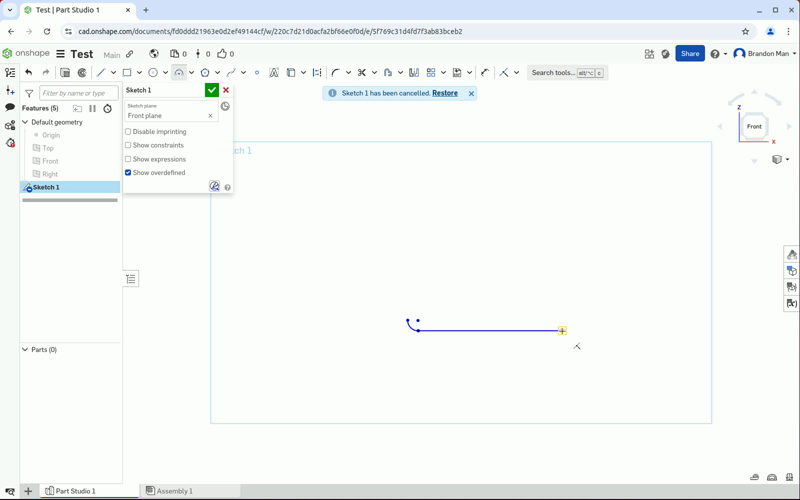
key_down(shift)
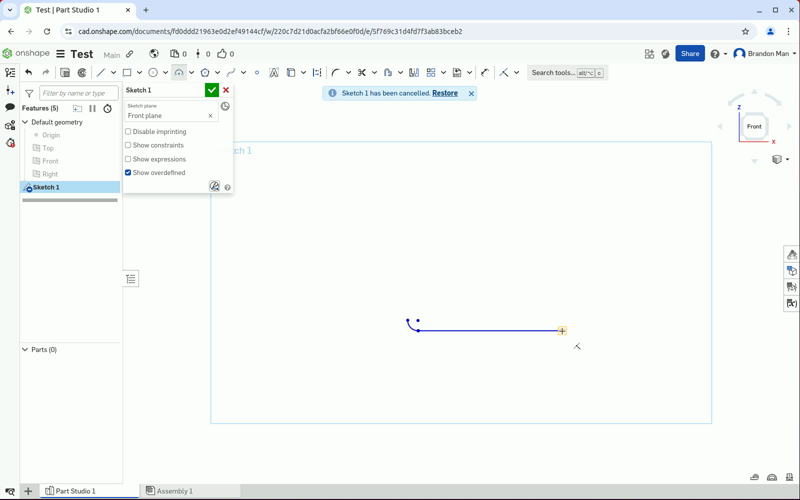
mouse_move(572, 320)
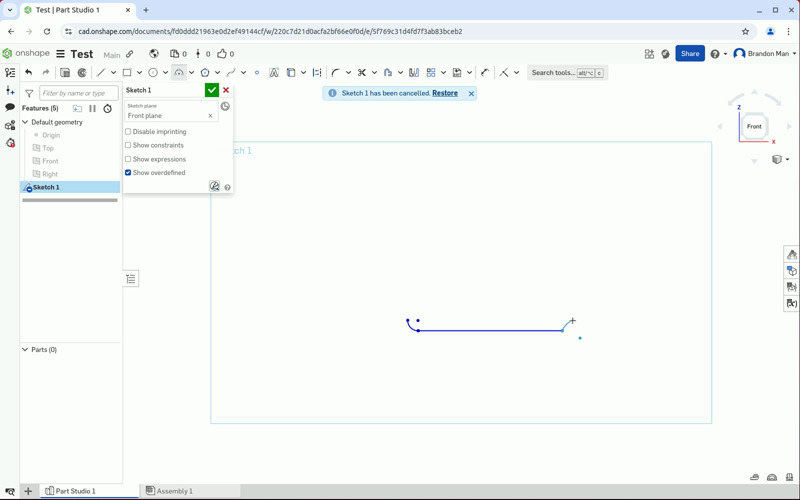
click(572, 320)
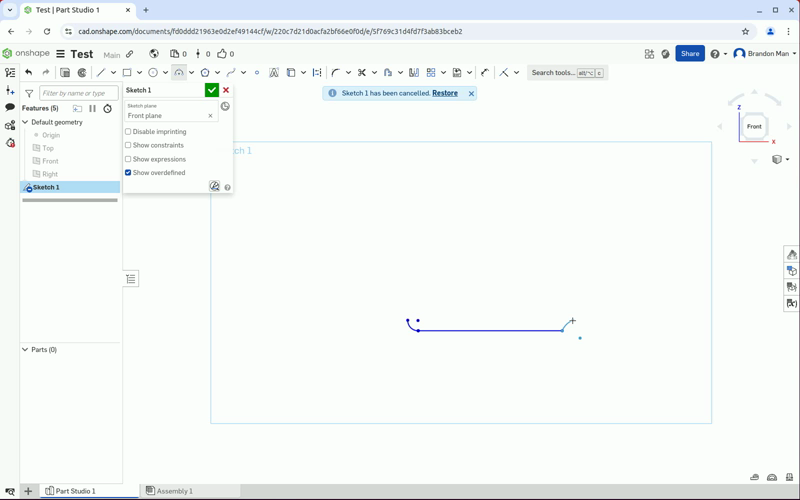
mouse_move(569, 327)
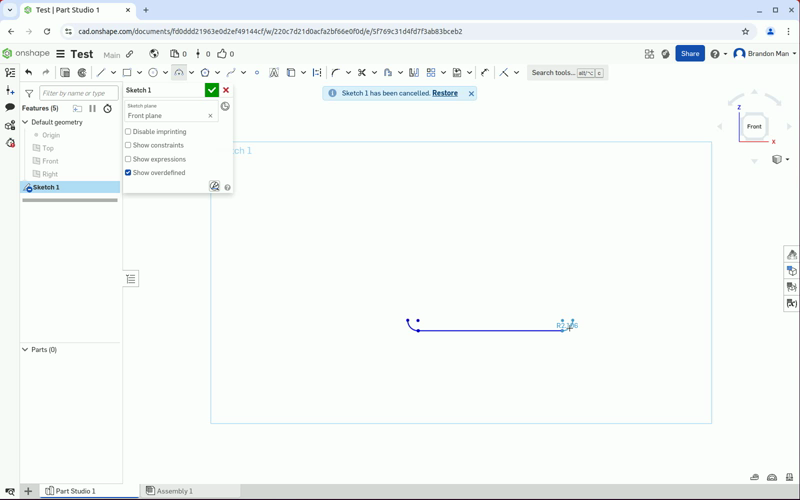
click(569, 327)
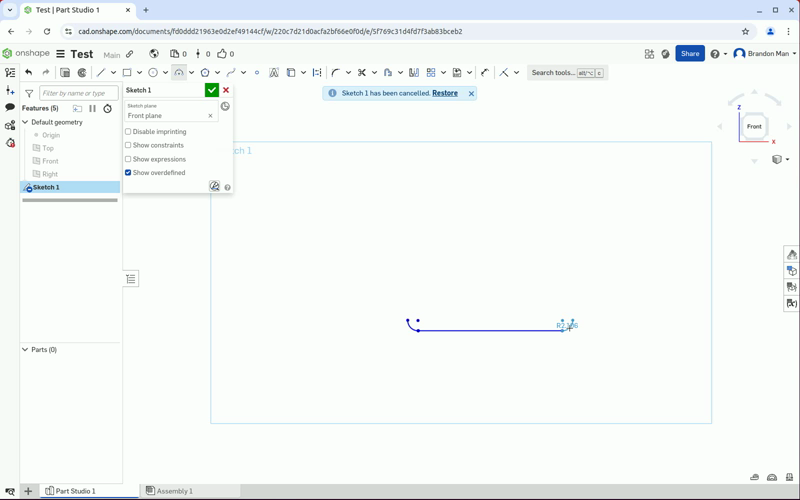
key_up(shift)
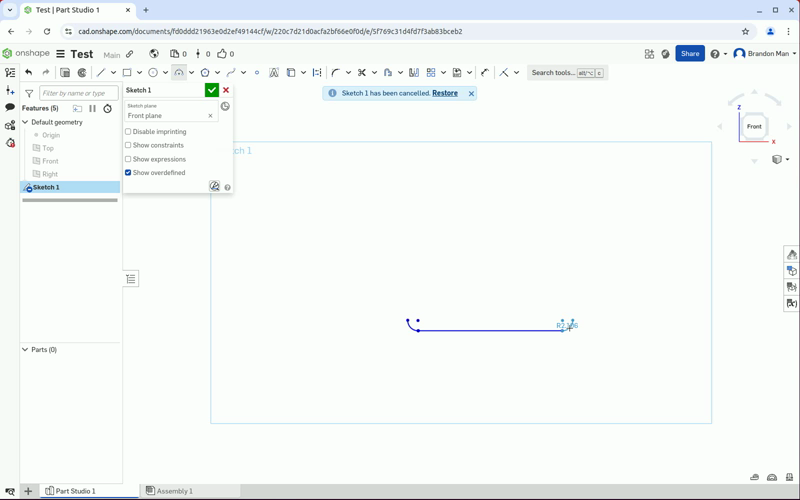
key(esc)
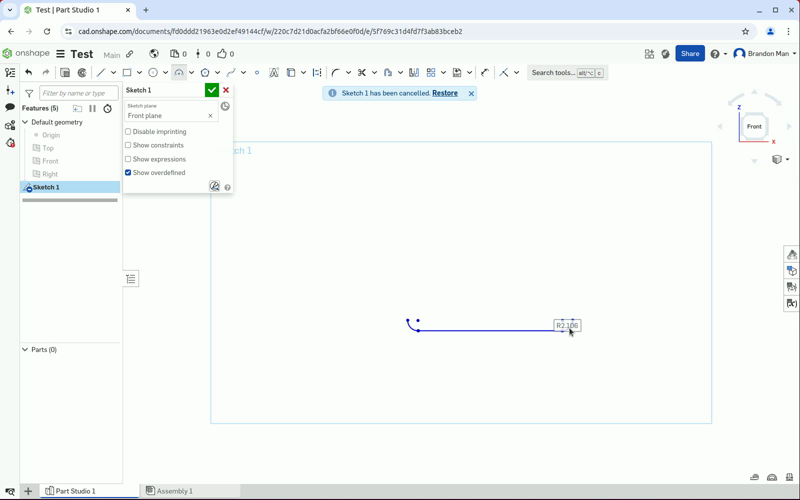
key(l)
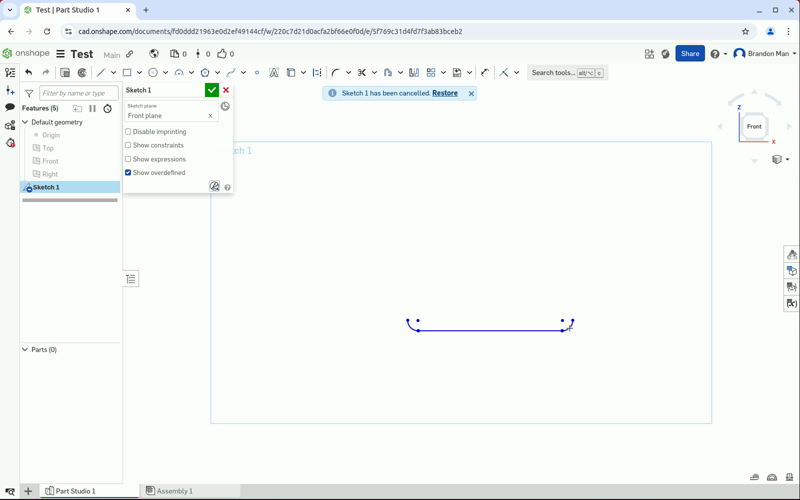
mouse_move(572, 320)
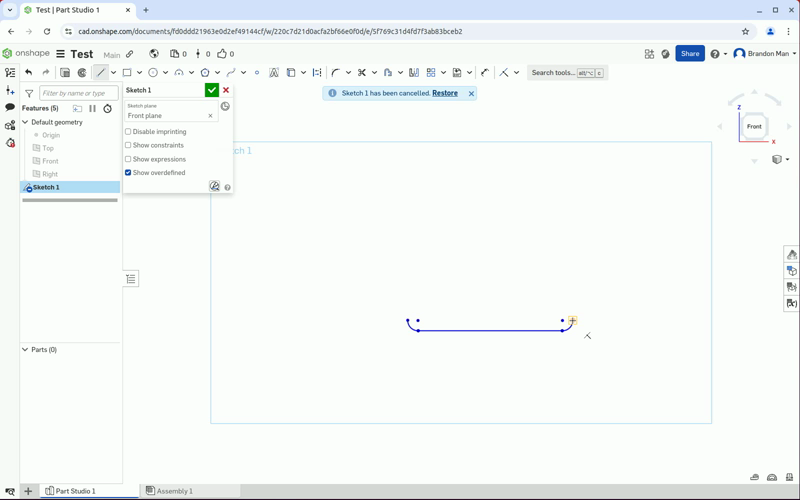
click(572, 320)
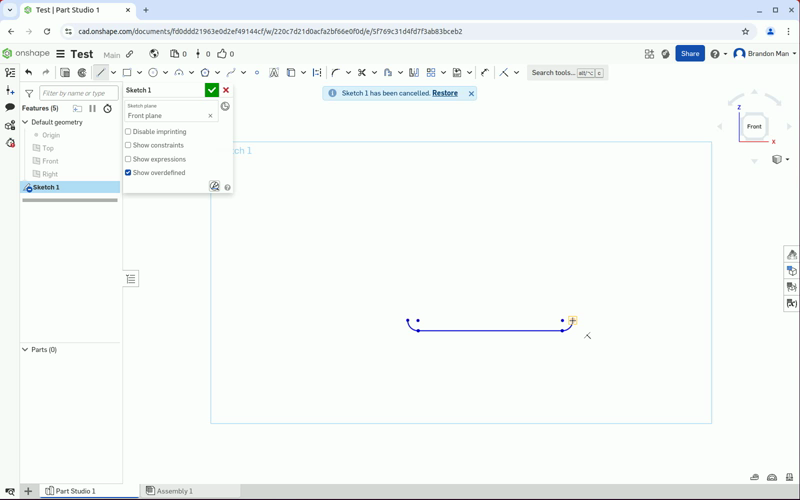
key_down(shift)
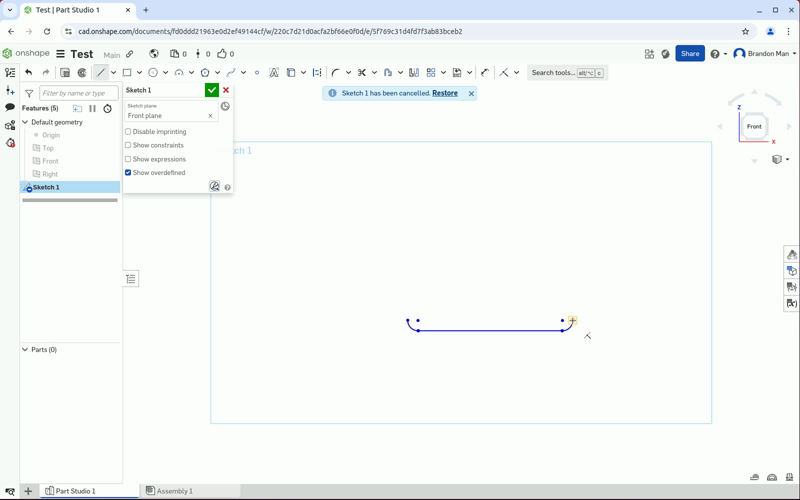
mouse_move(572, 226)
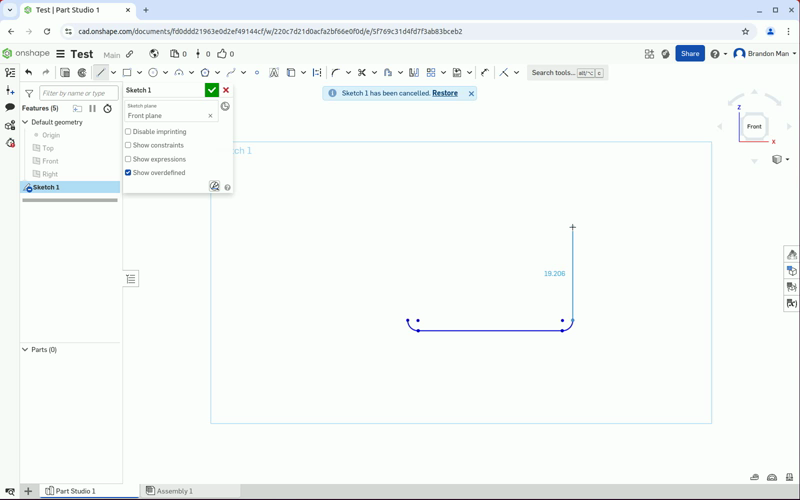
click(572, 226)
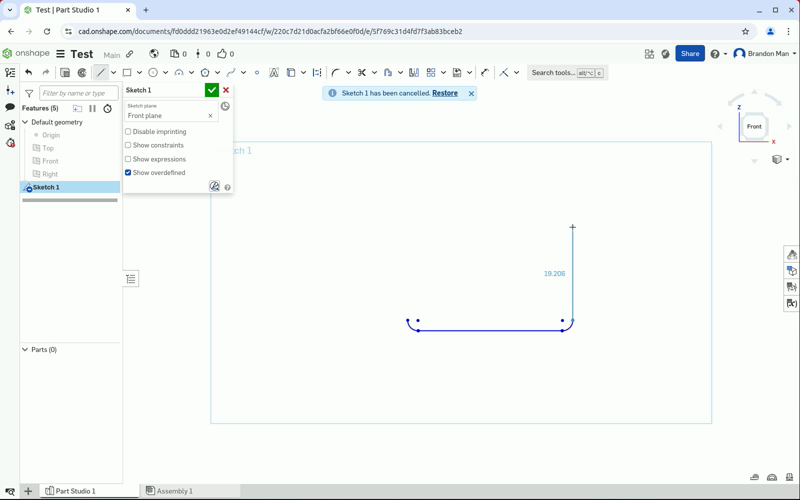
key_up(shift)
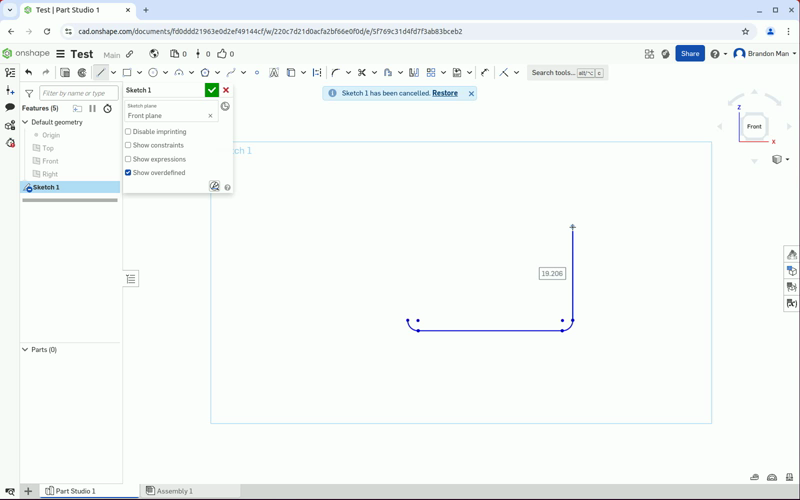
key(esc)
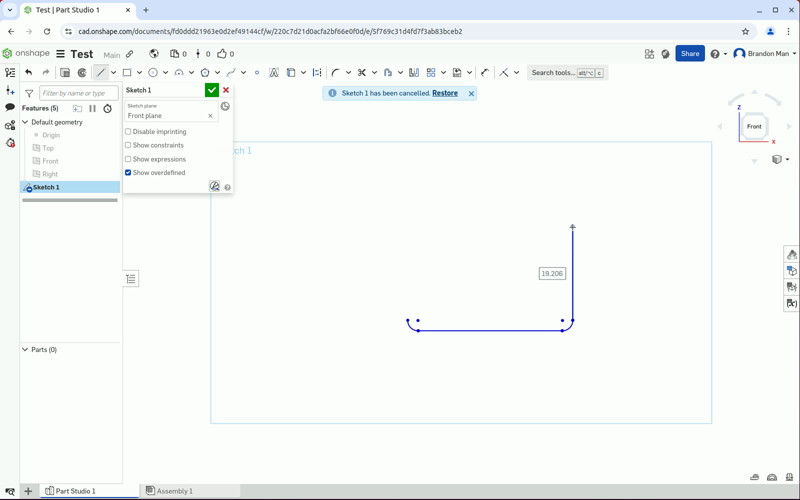
key(a)
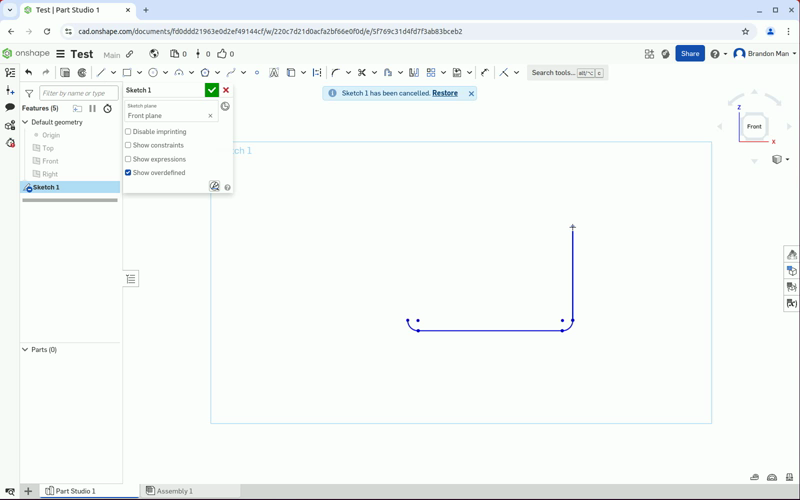
mouse_move(572, 226)
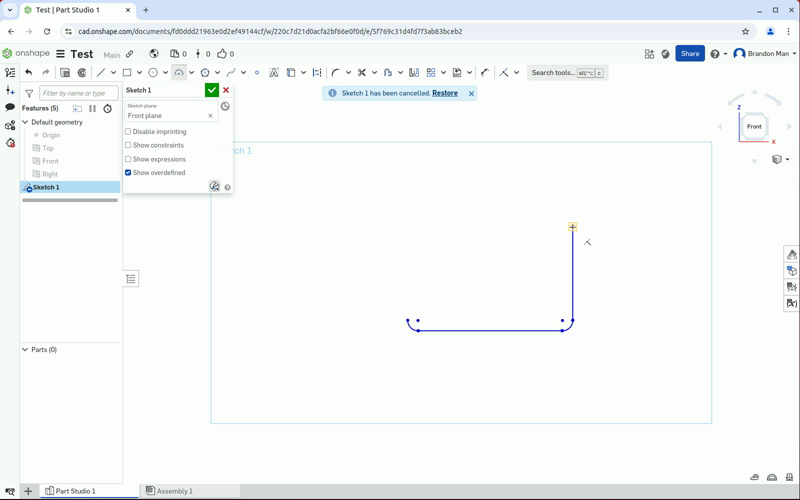
click(572, 226)
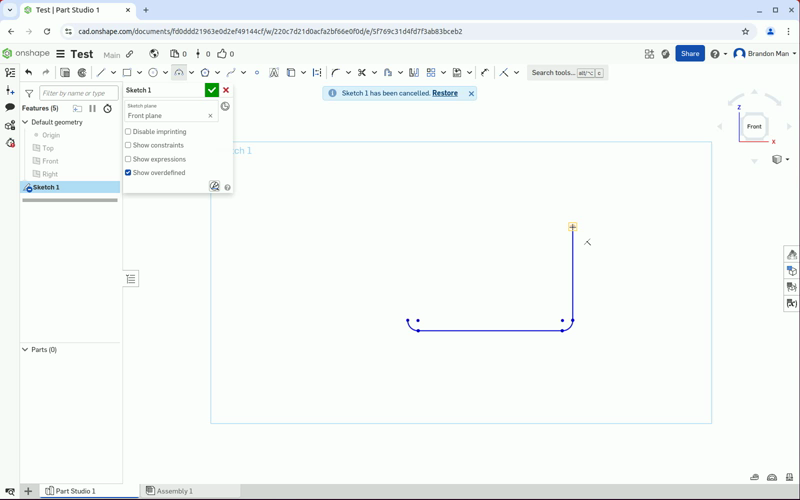
key_down(shift)
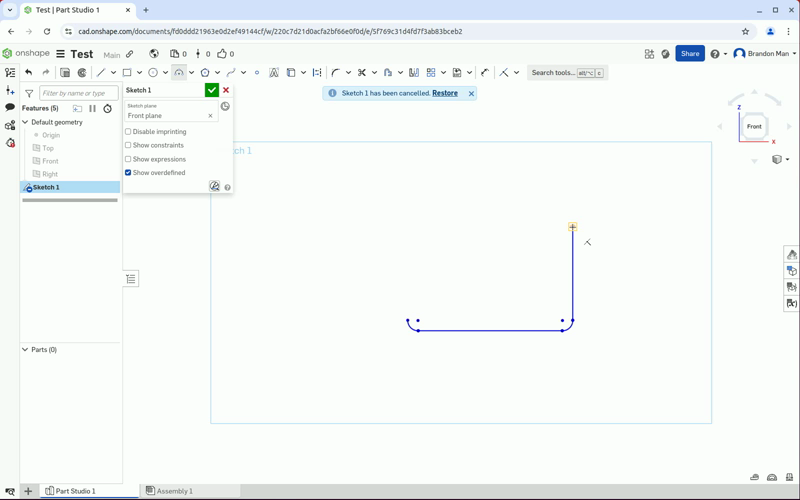
mouse_move(562, 214)
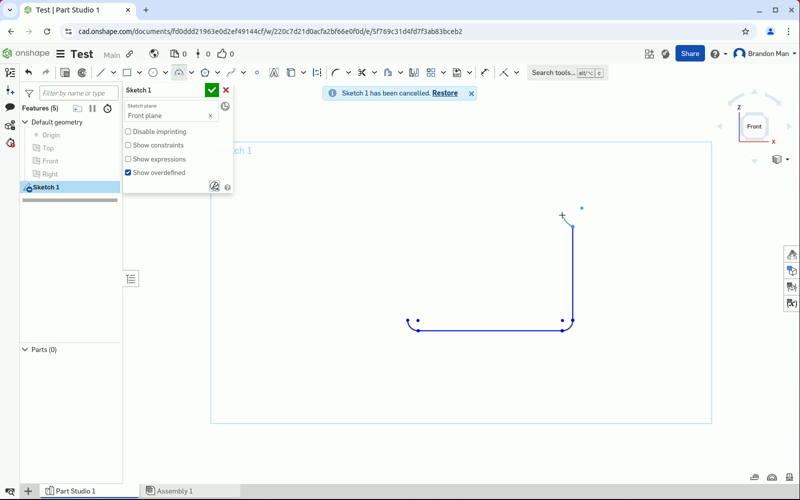
click(562, 214)
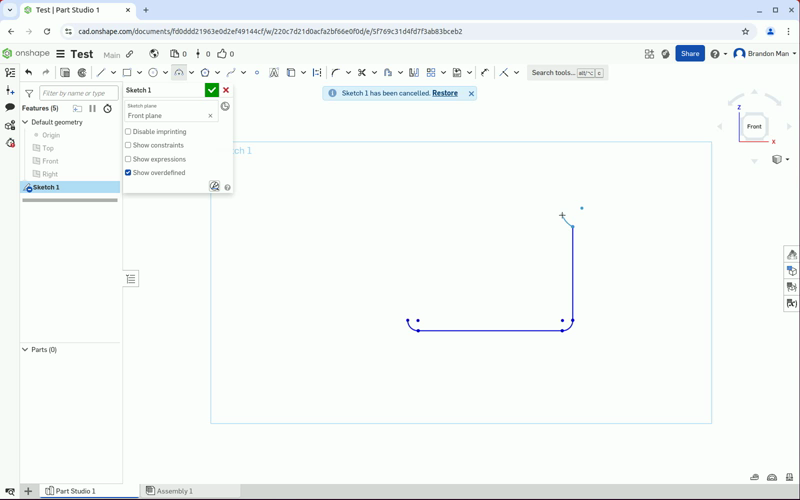
mouse_move(570, 218)
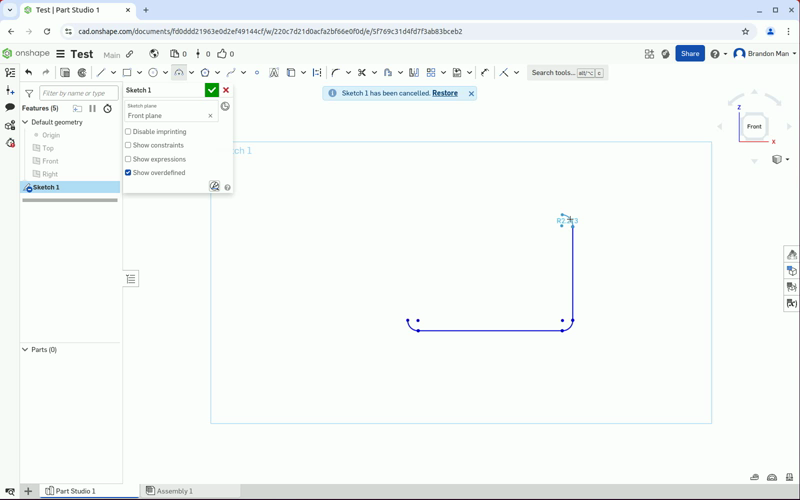
click(570, 218)
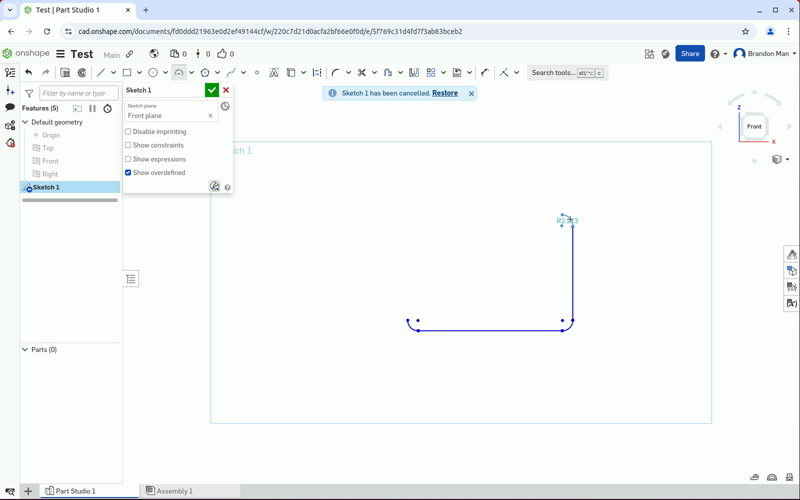
key_up(shift)
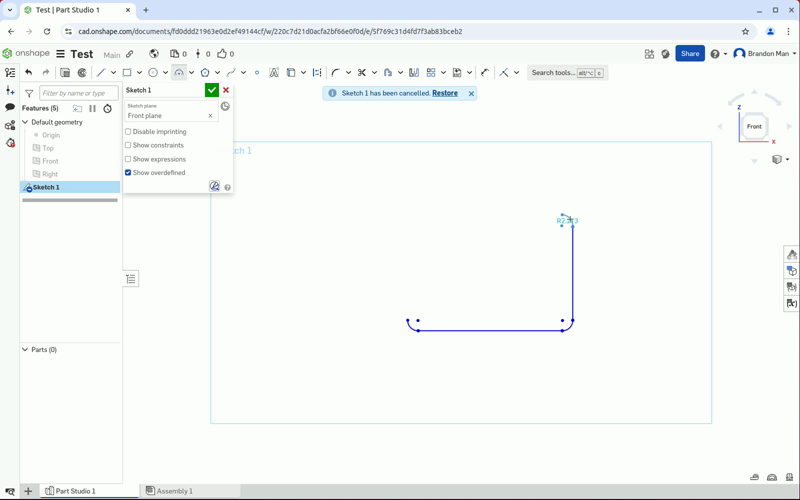
key(esc)
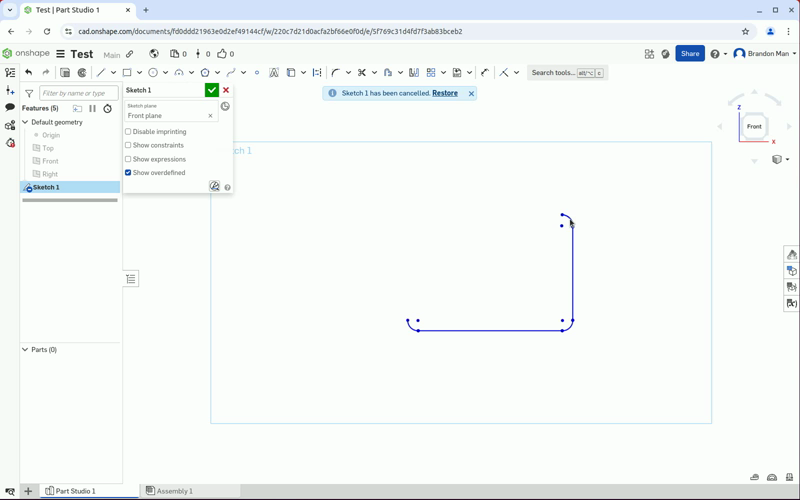
key(l)
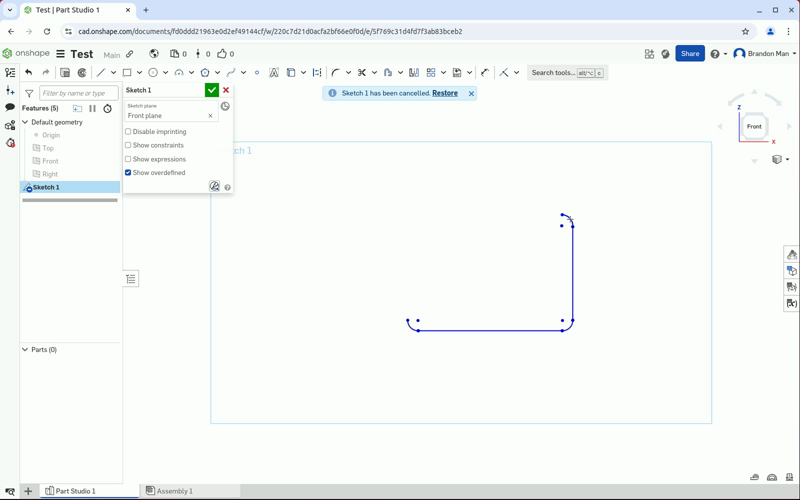
mouse_move(562, 214)
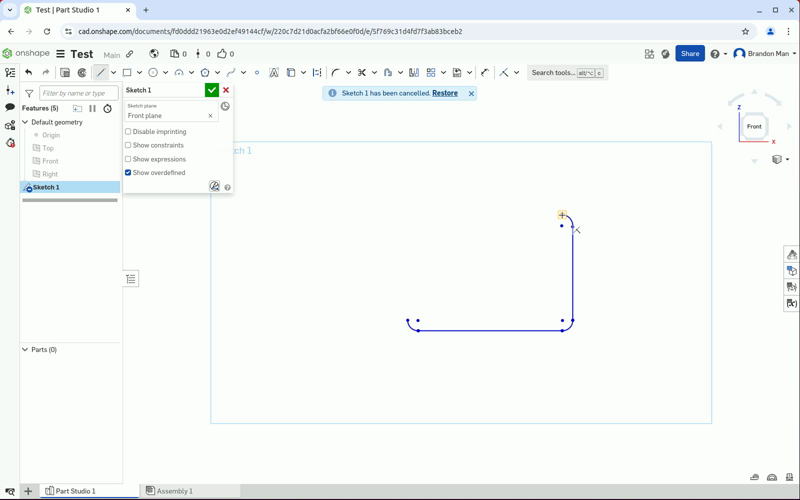
click(562, 214)
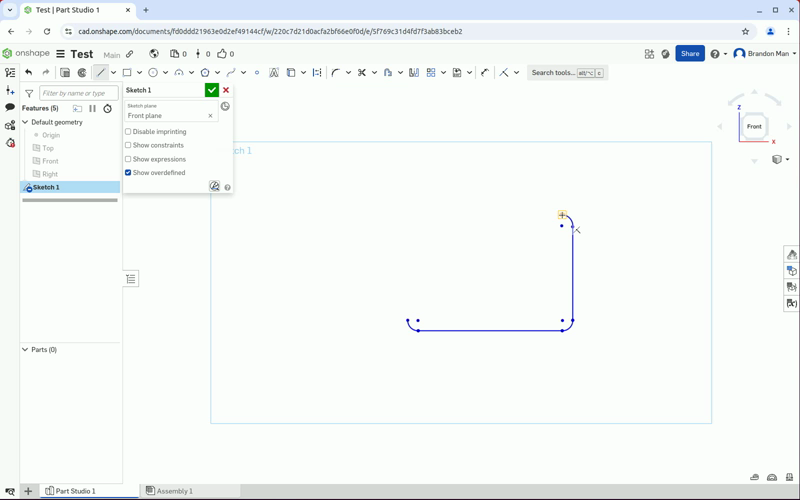
key_down(shift)
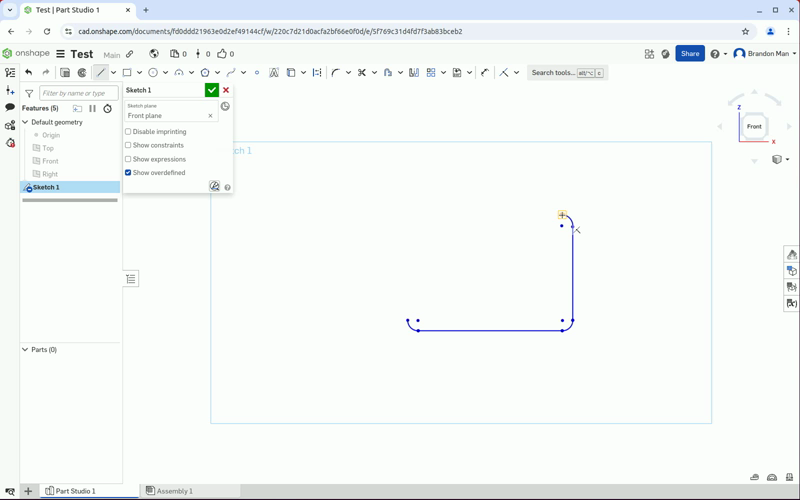
mouse_move(418, 214)
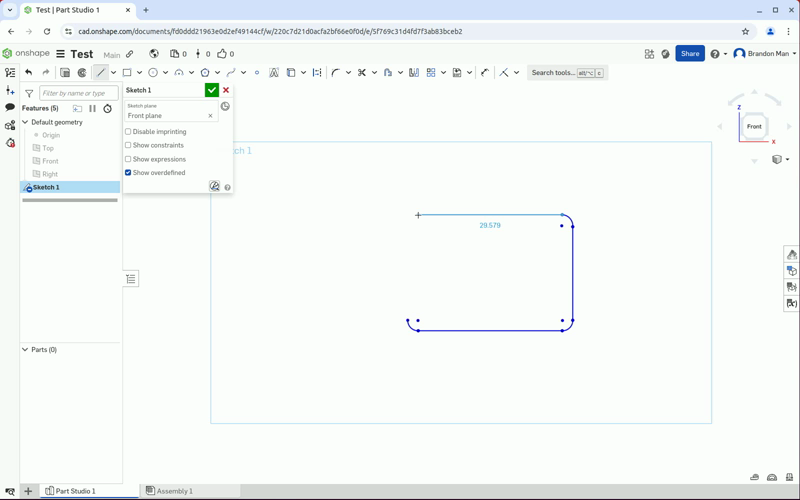
click(418, 214)
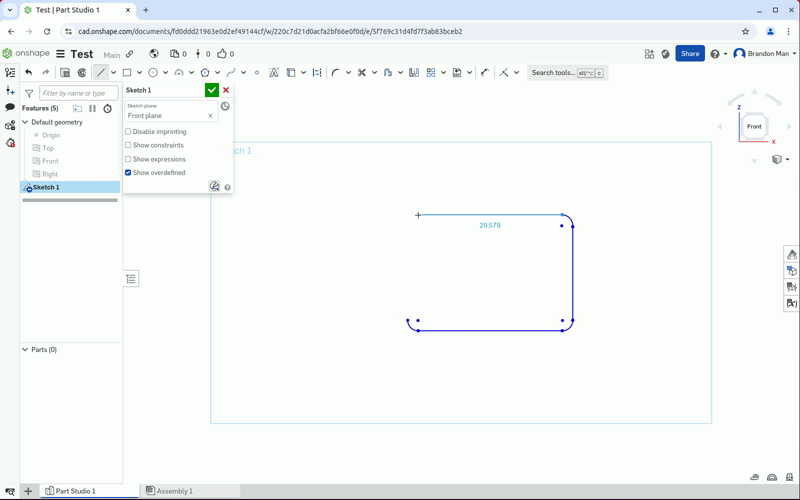
key_up(shift)
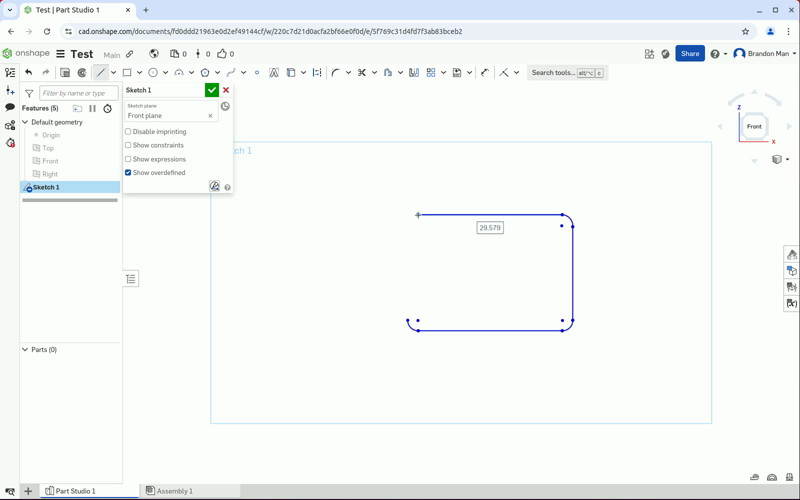
key(esc)
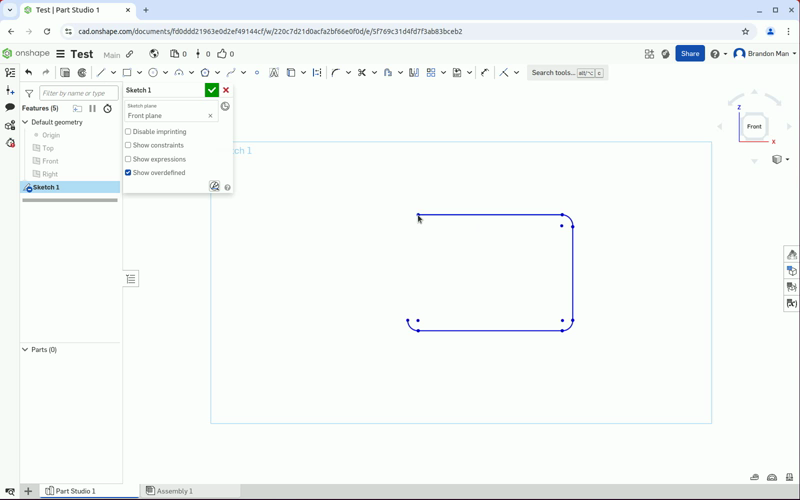
key(a)
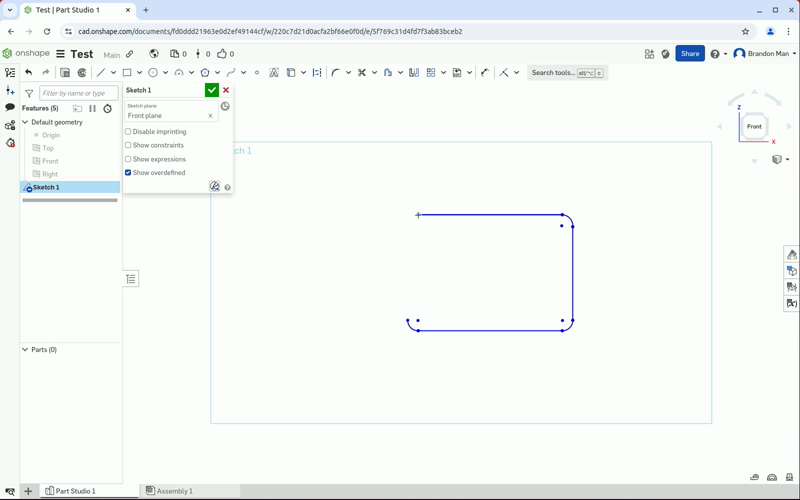
mouse_move(418, 214)
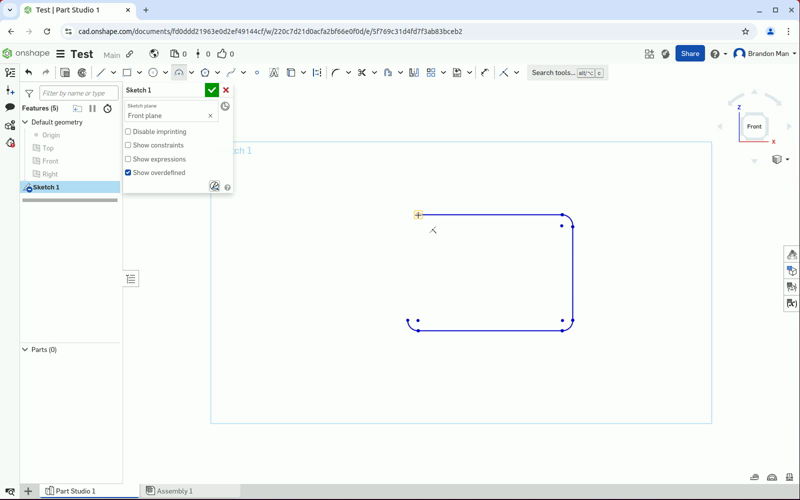
click(418, 214)
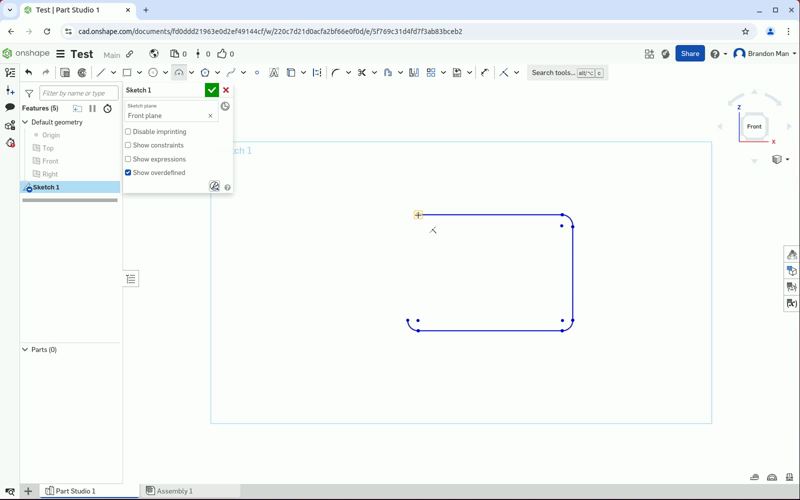
key_down(shift)
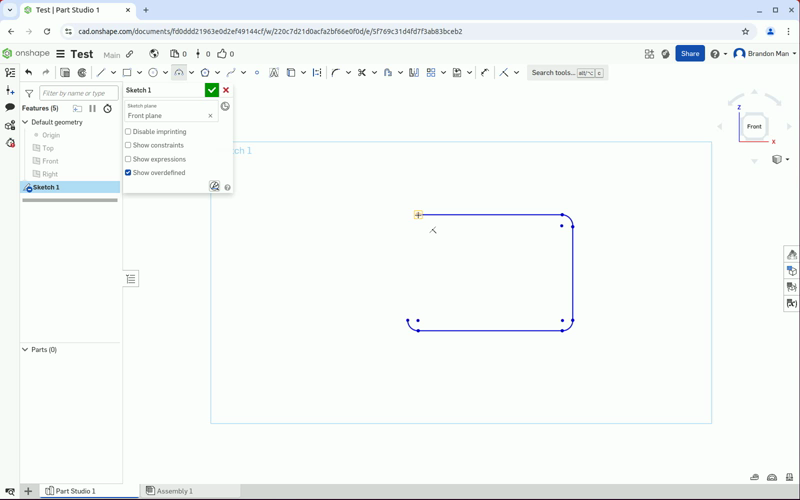
mouse_move(407, 226)
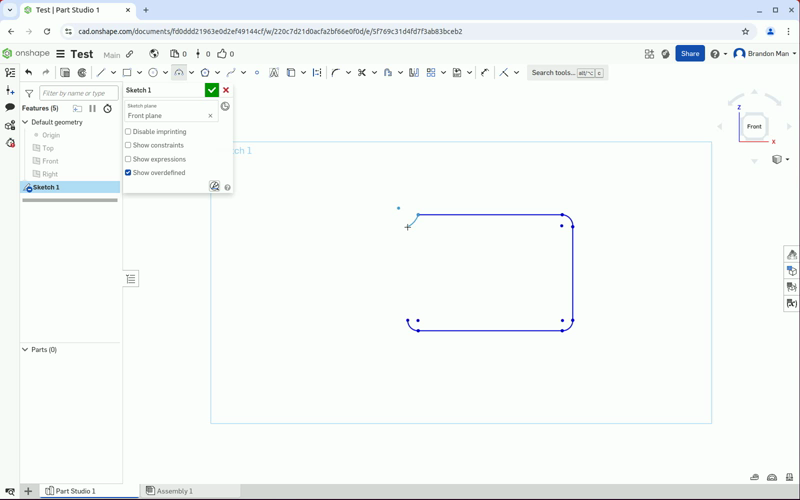
click(407, 226)
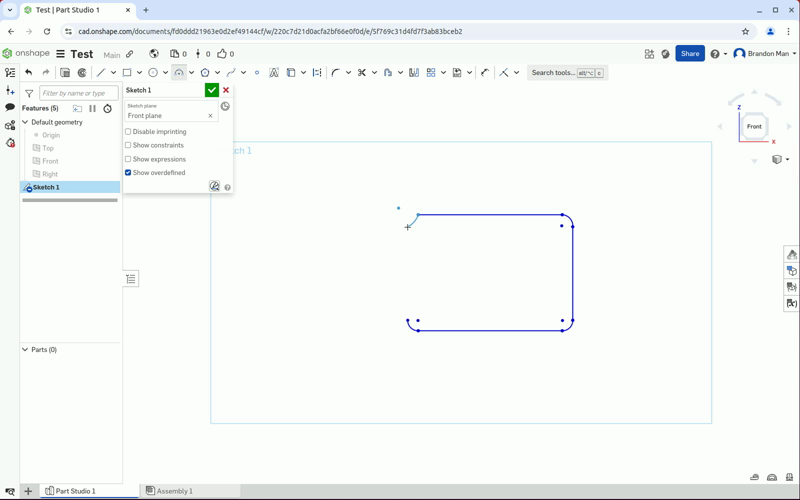
mouse_move(410, 218)
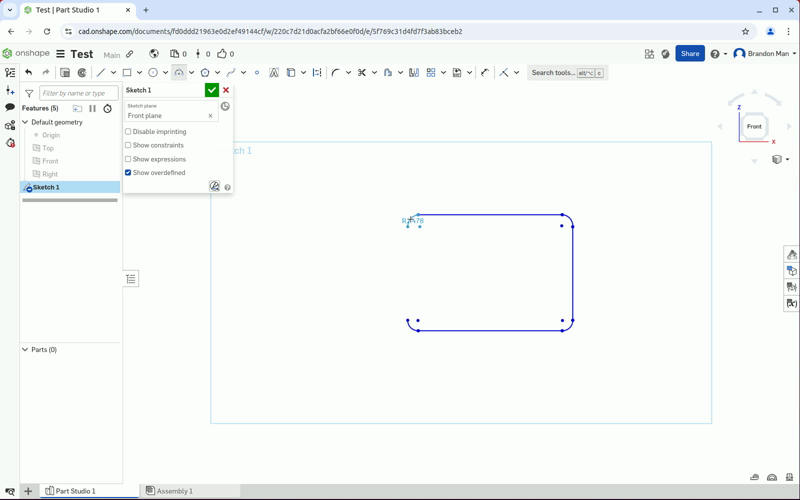
click(410, 218)
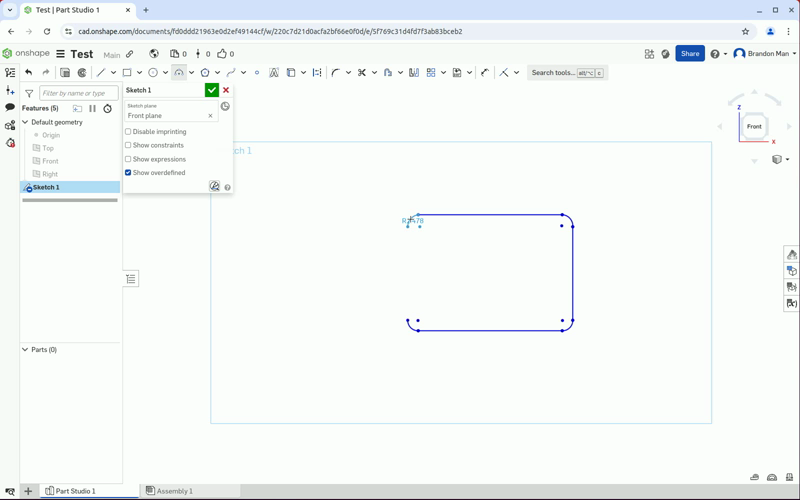
key_up(shift)
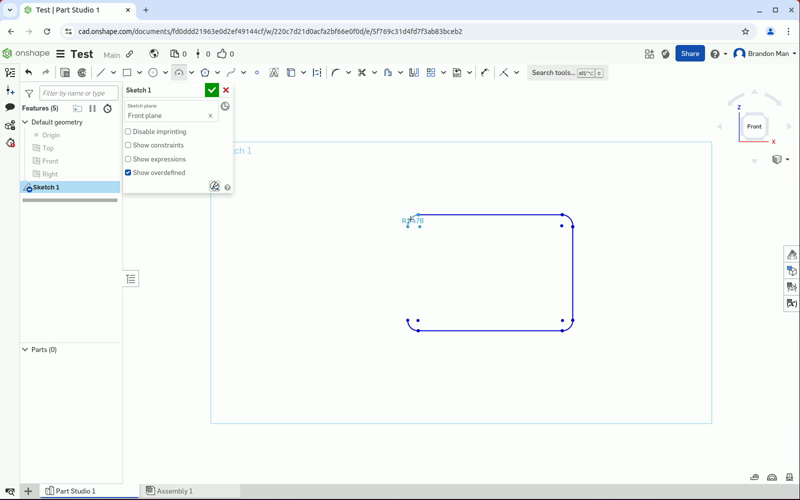
key(esc)
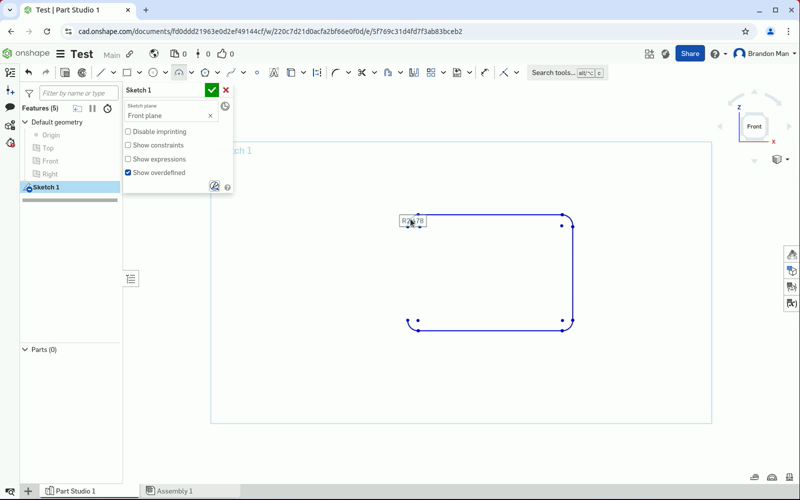
key(l)
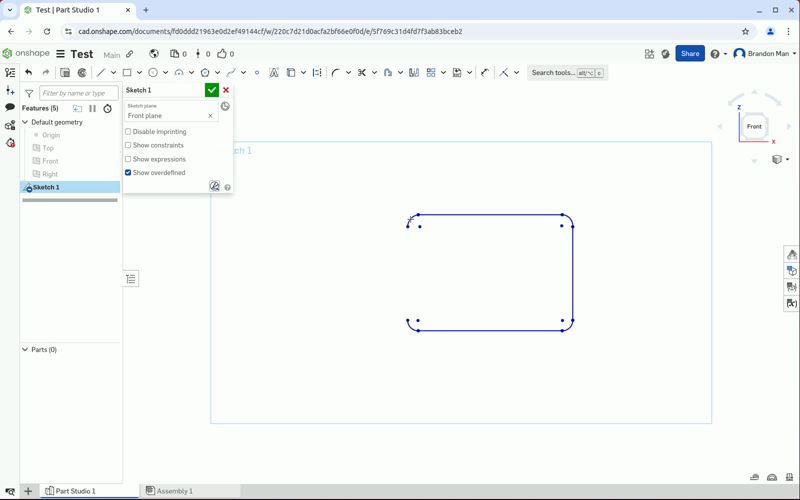
mouse_move(407, 226)
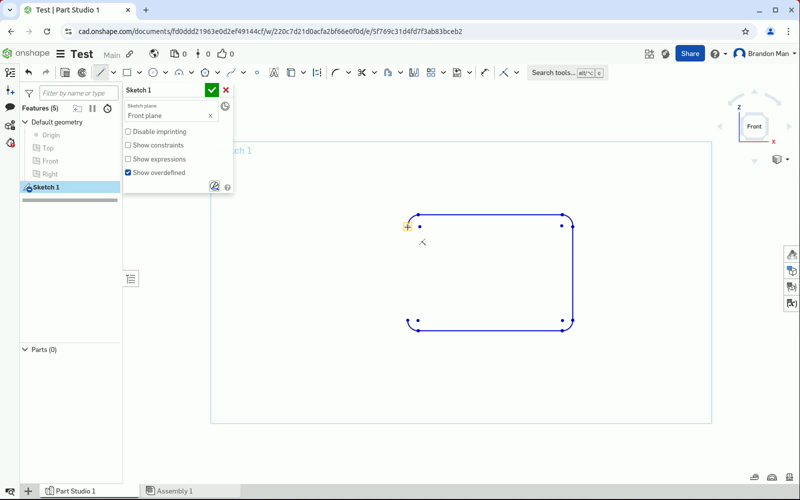
click(407, 226)
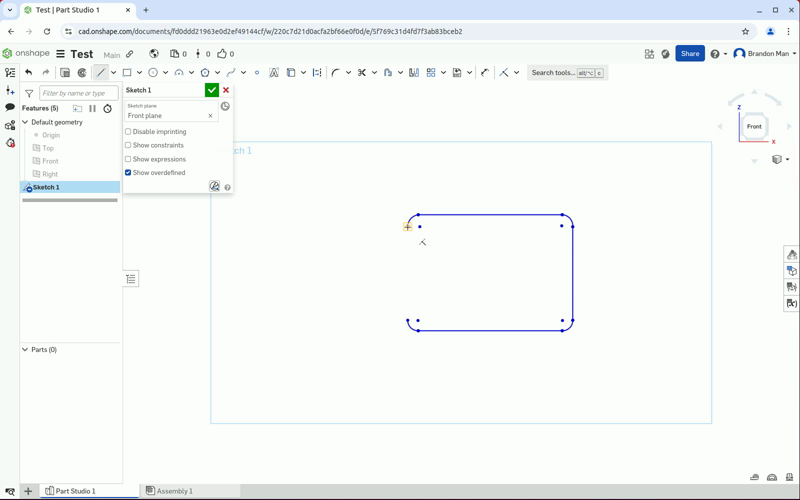
key_down(shift)
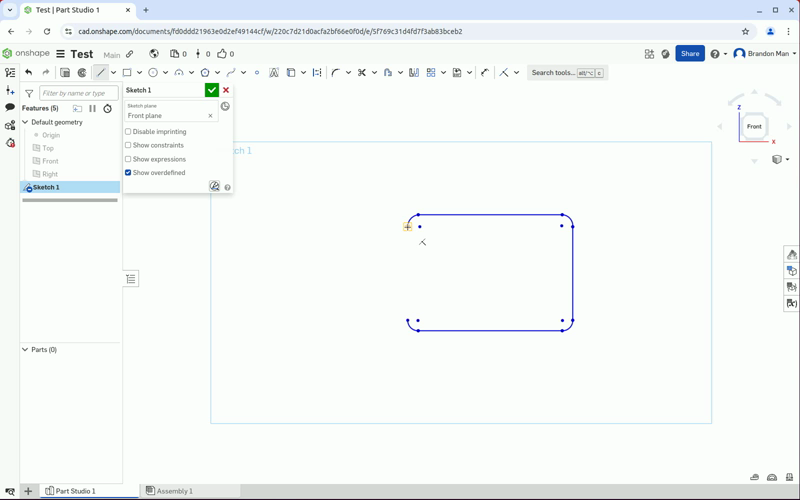
mouse_move(407, 320)
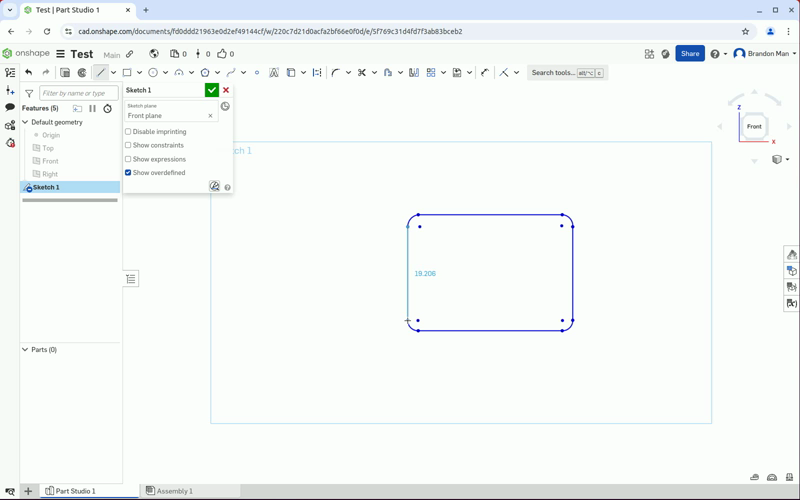
key_up(shift)
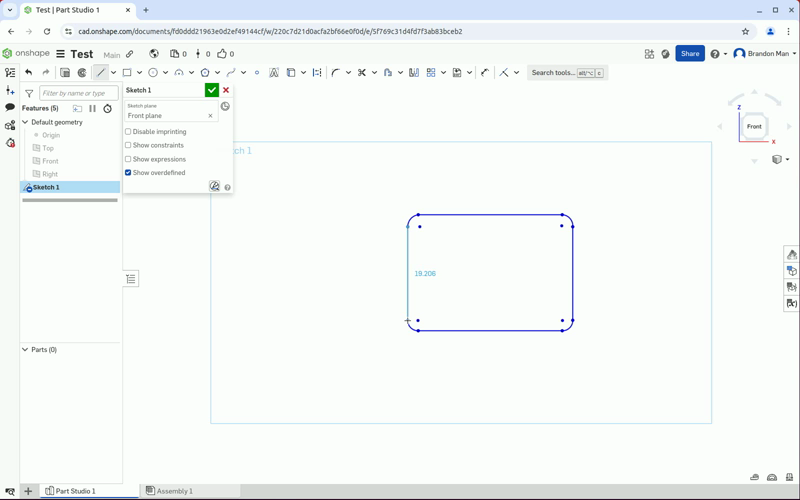
click(407, 320)
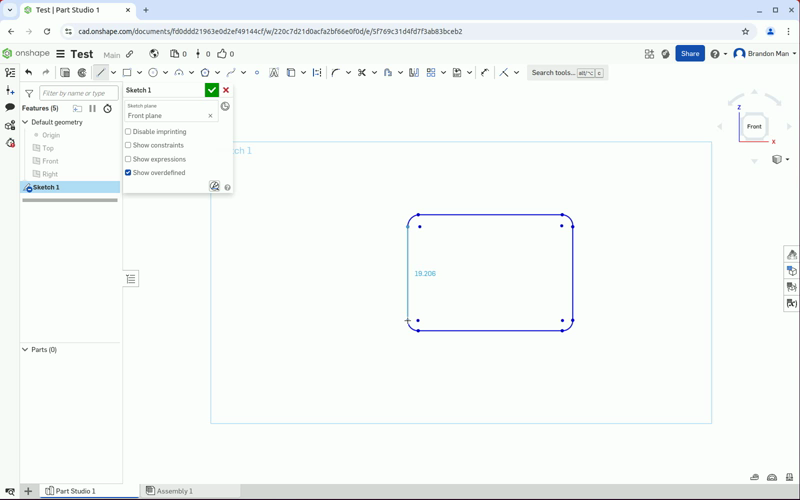
key(esc)
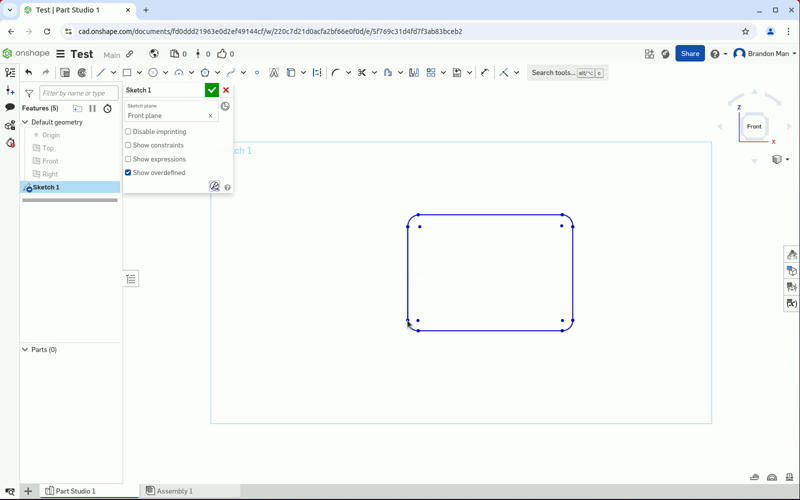
mouse_move(428, 275)
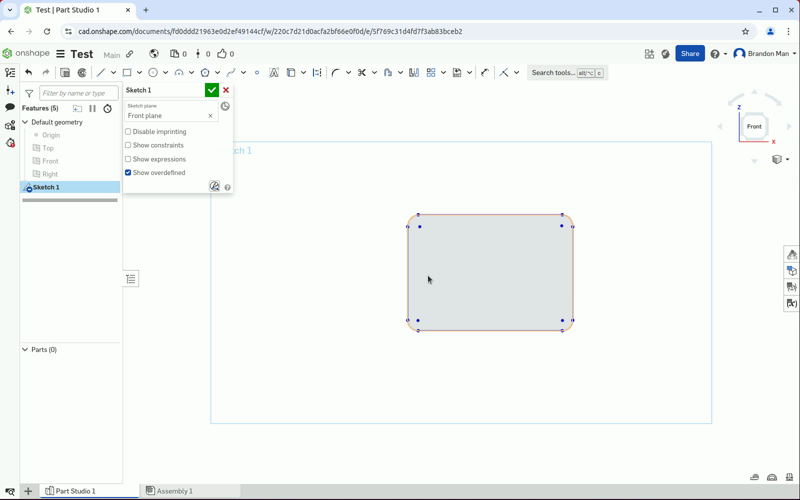
click(428, 275)
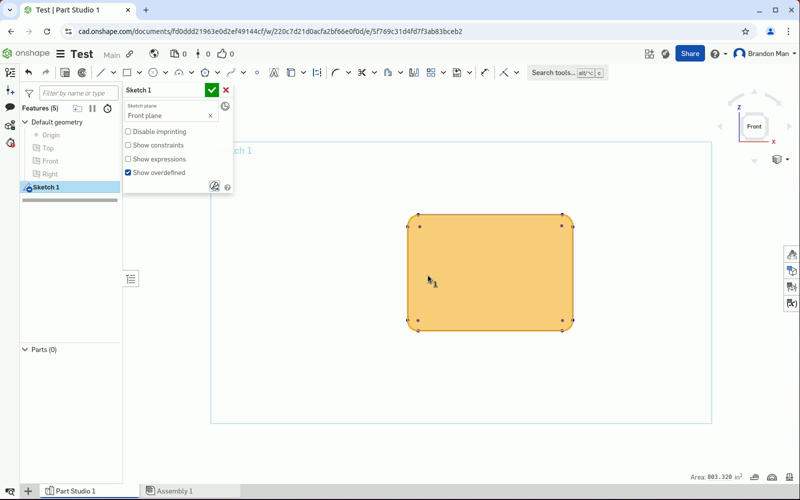
mouse_move(73, 352)
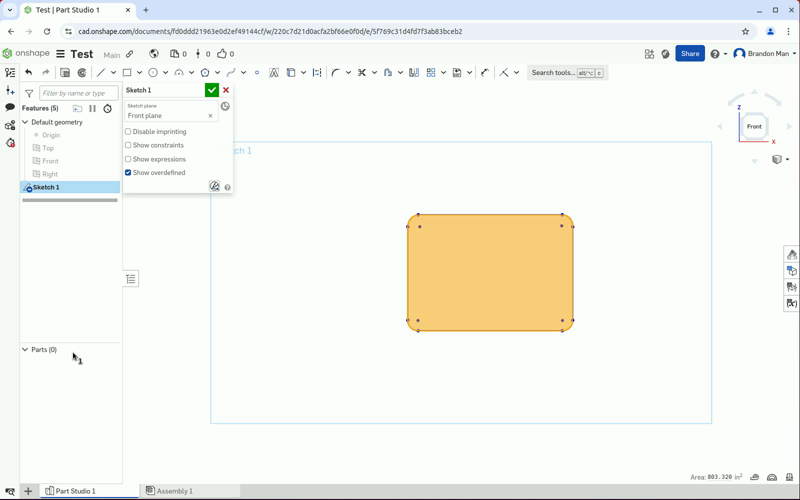
key(shift+y)
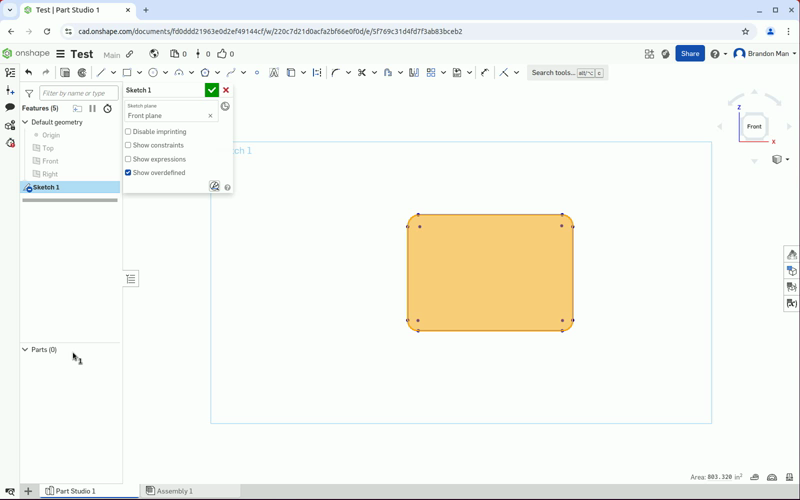
key(shift+e)
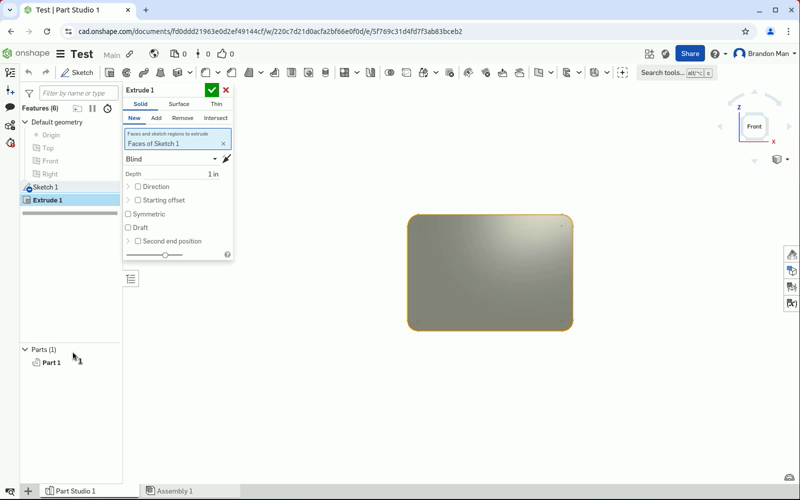
mouse_move(143, 106)
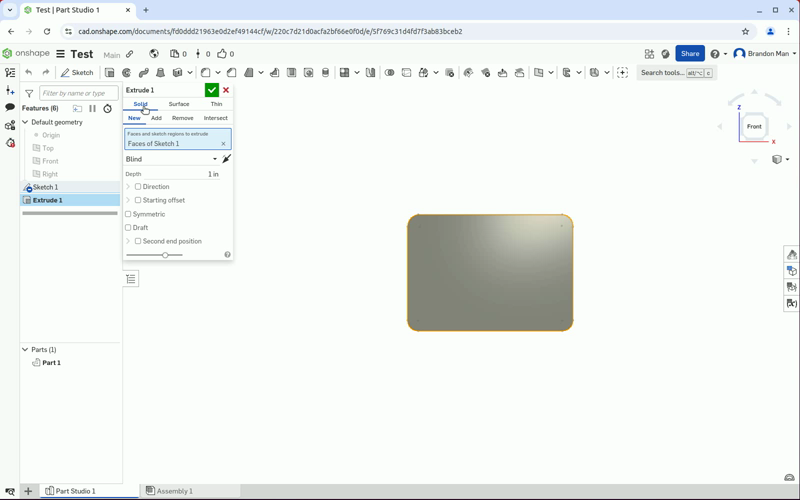
click(143, 106)
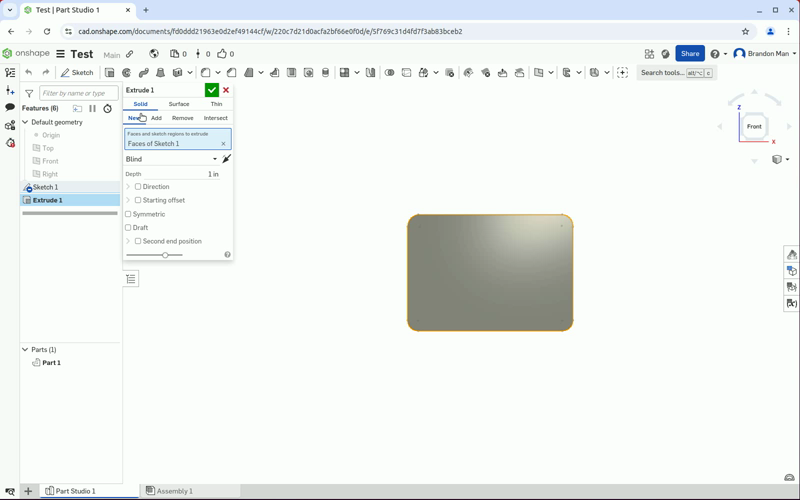
mouse_move(137, 120)
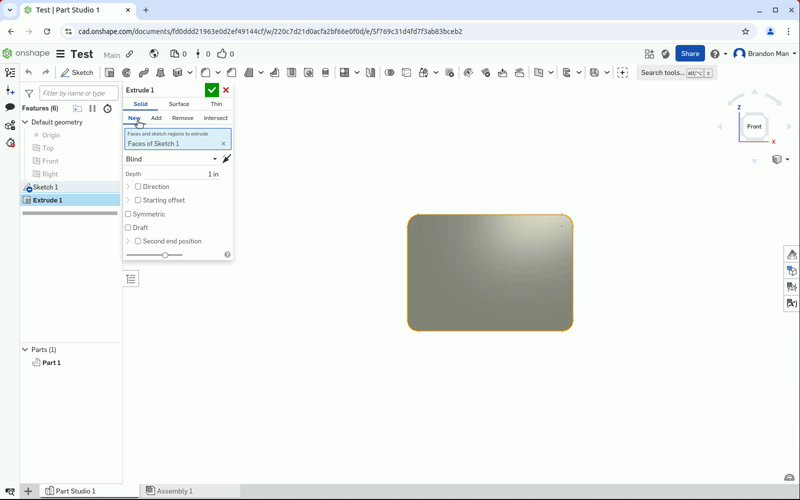
click(137, 120)
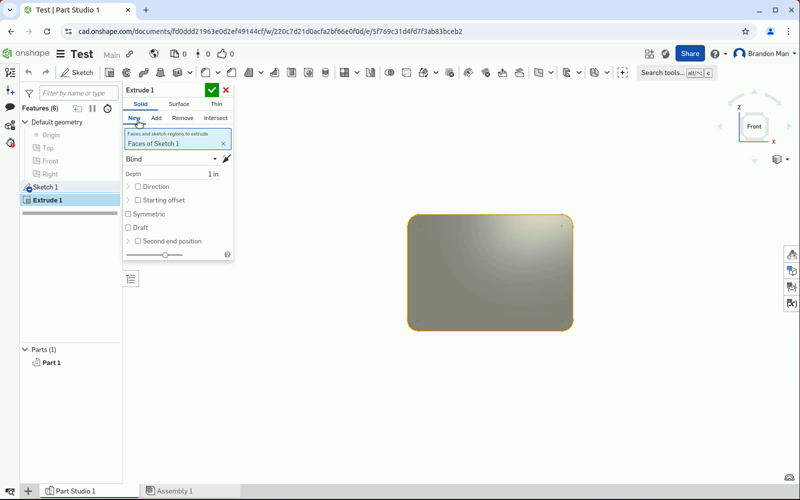
key(tab, 4)
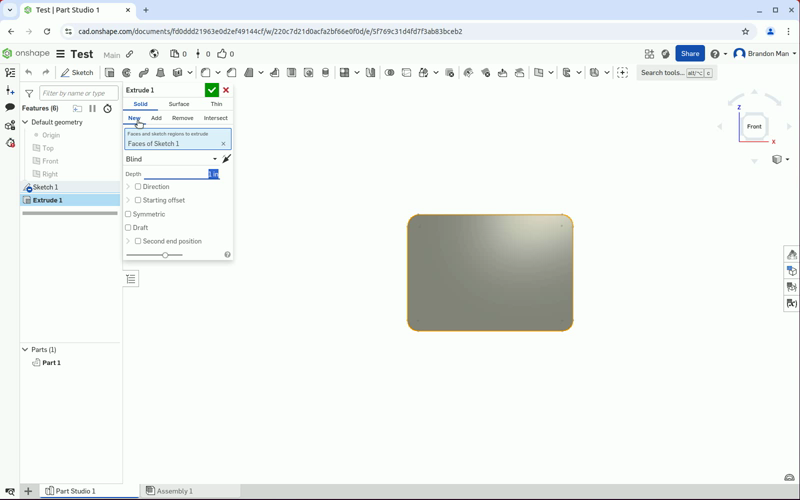
text(1.444)
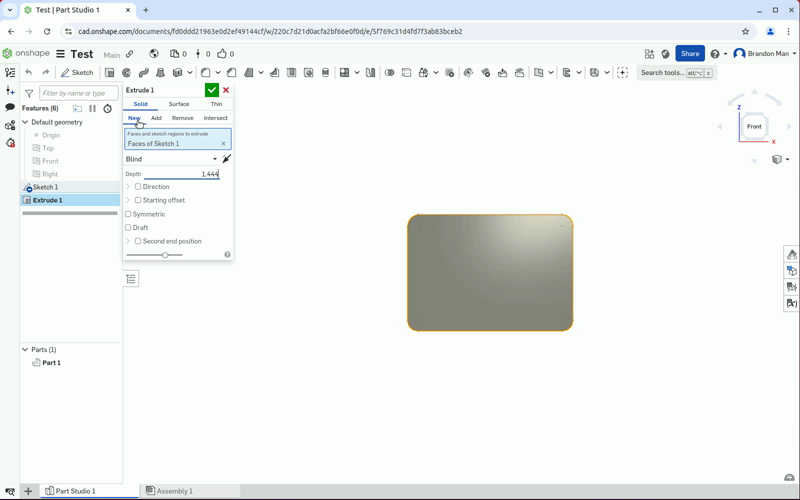
key(enter)
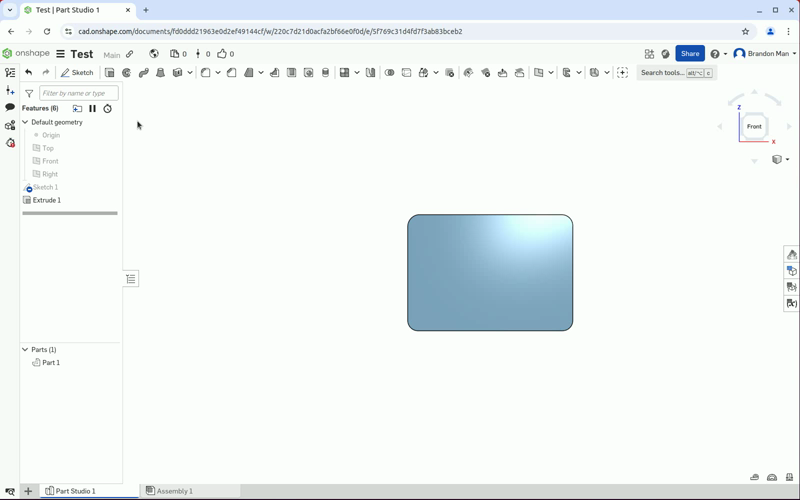
key(shift+h)
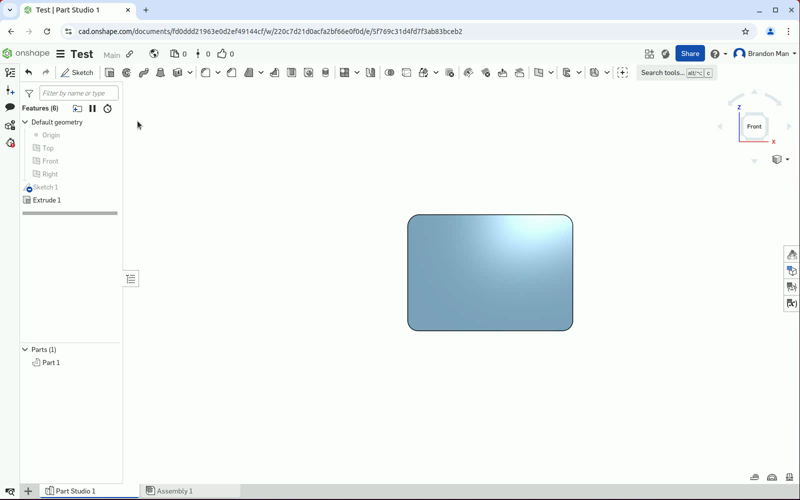
key(shift+h)
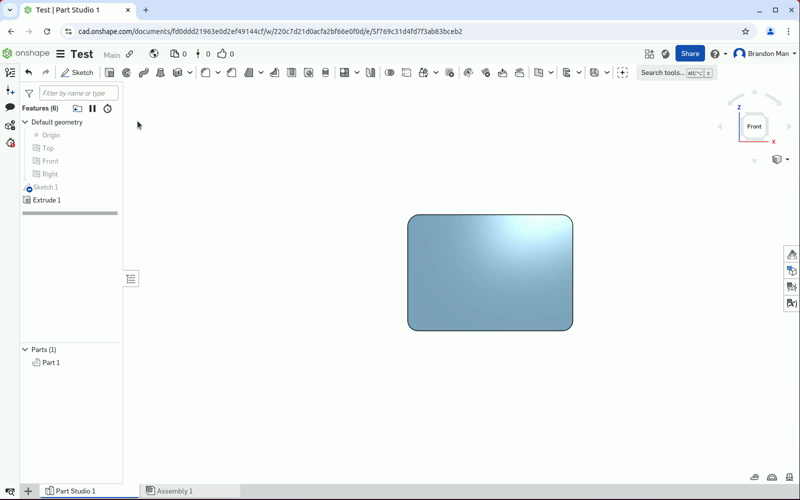
mouse_move(73, 189)
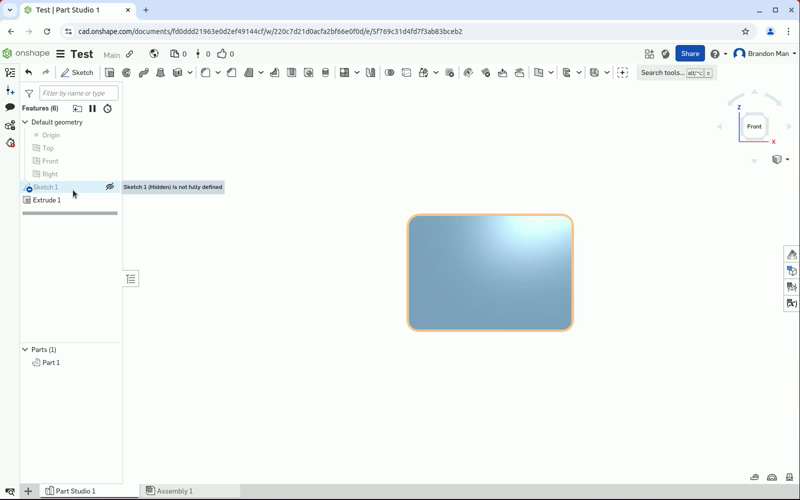
click(73, 189)
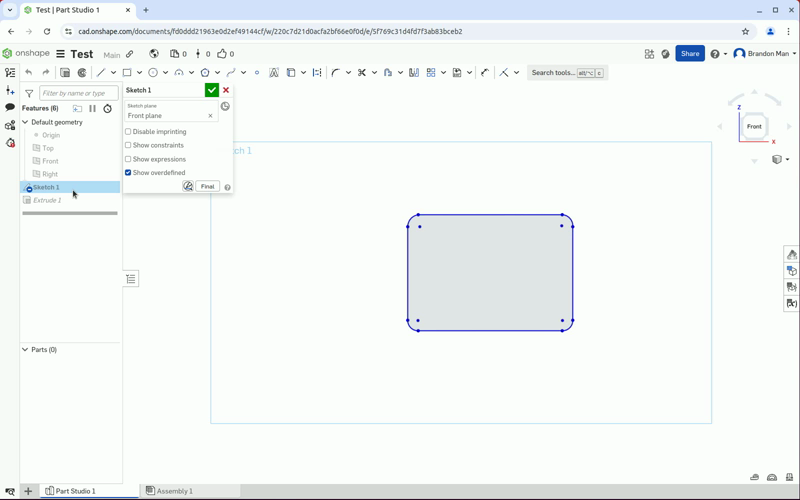
mouse_move(229, 92)
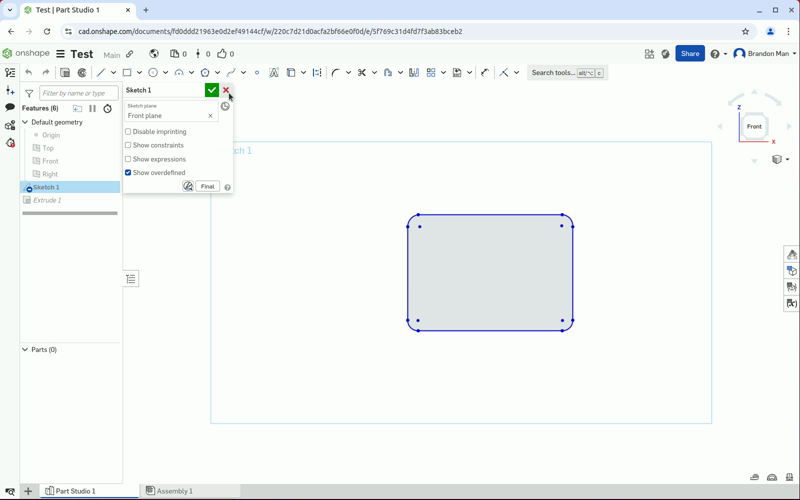
click(229, 92)
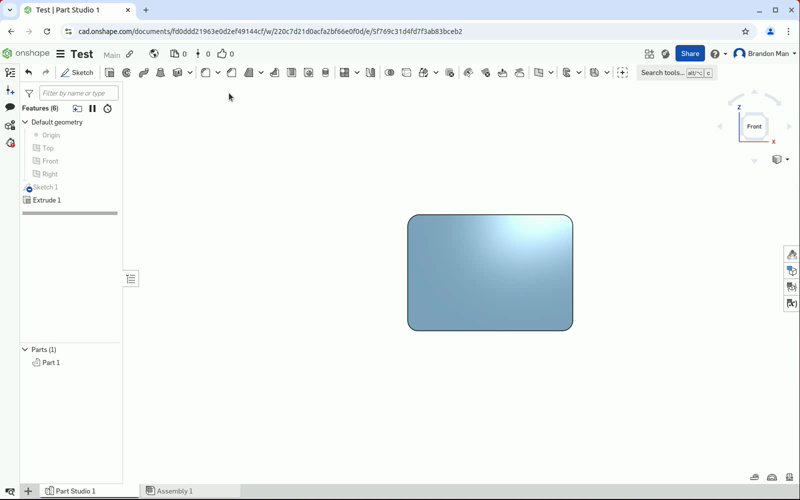
mouse_move(541, 75)
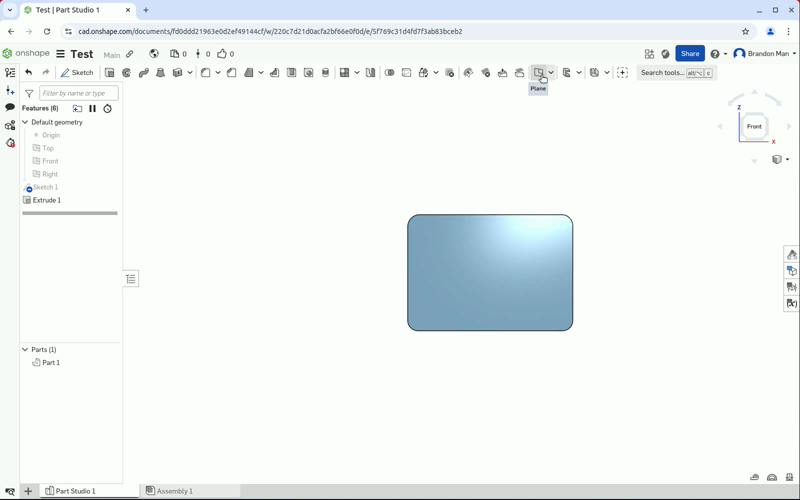
click(541, 75)
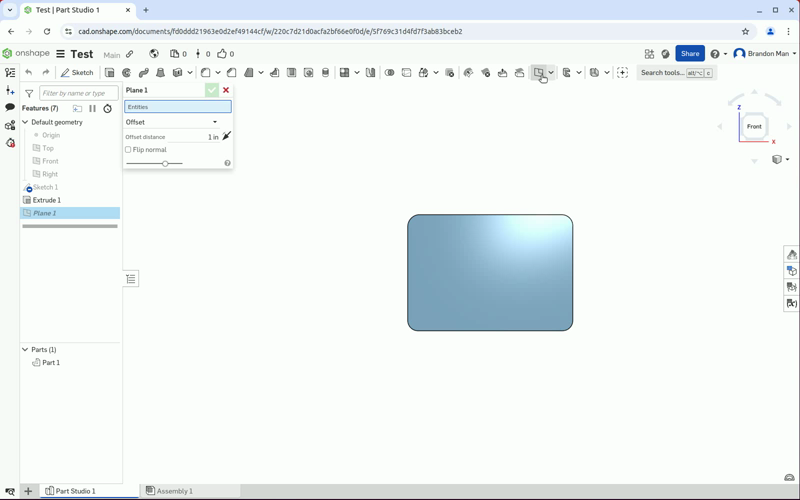
mouse_move(73, 163)
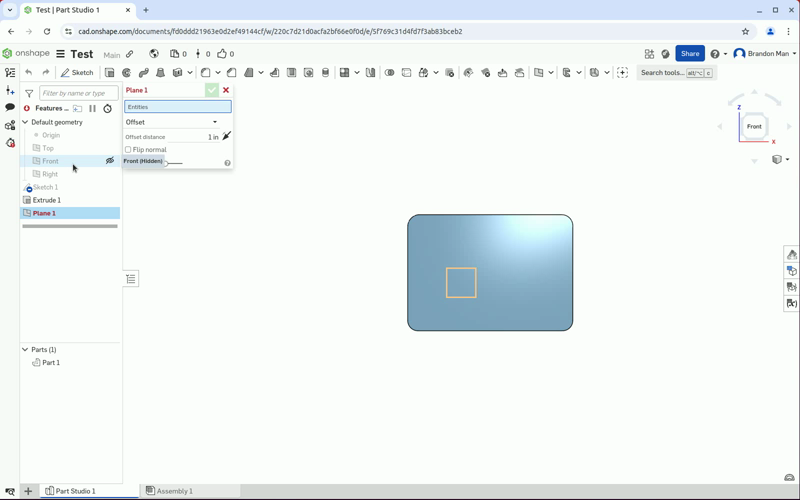
click(73, 163)
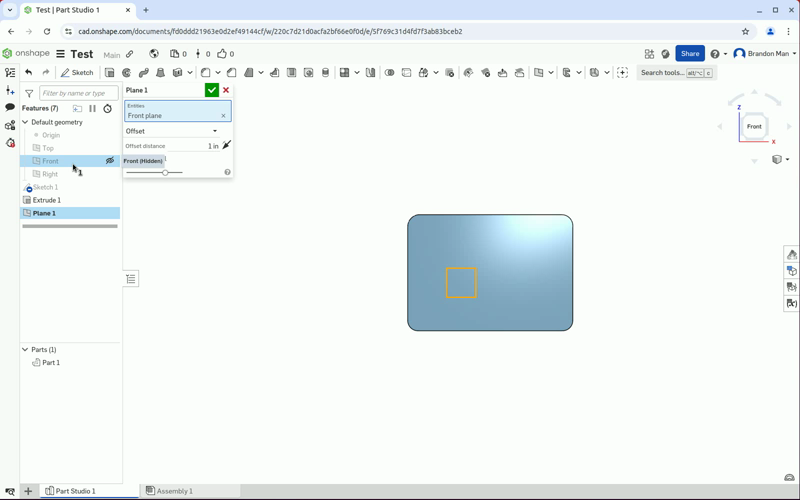
key(tab, 2)
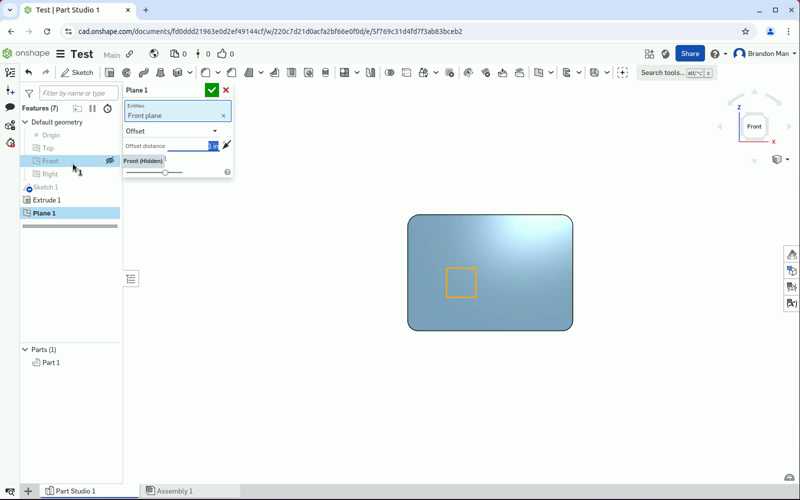
text(1.448)
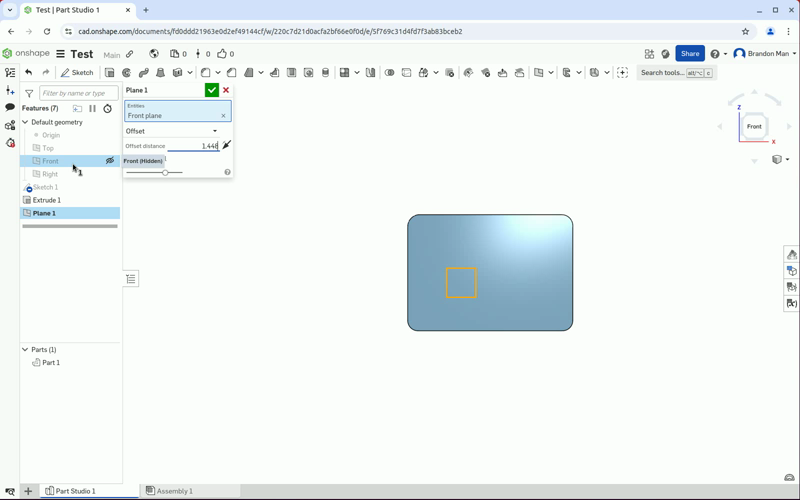
key(enter, 2)
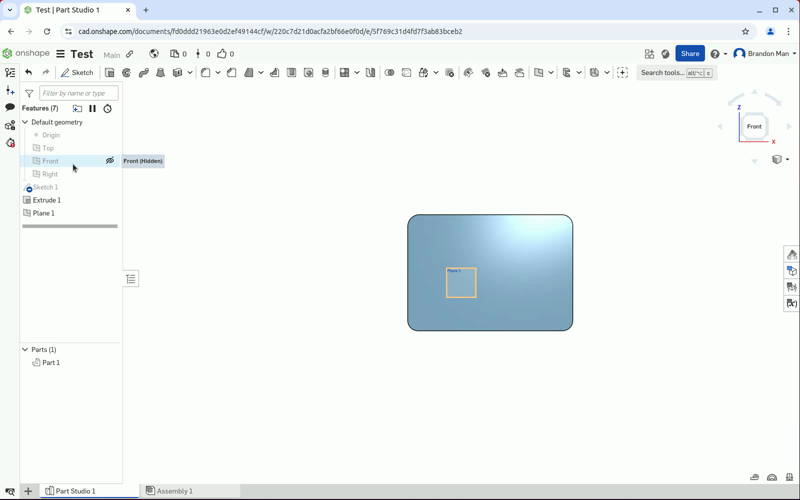
key(shift+s)
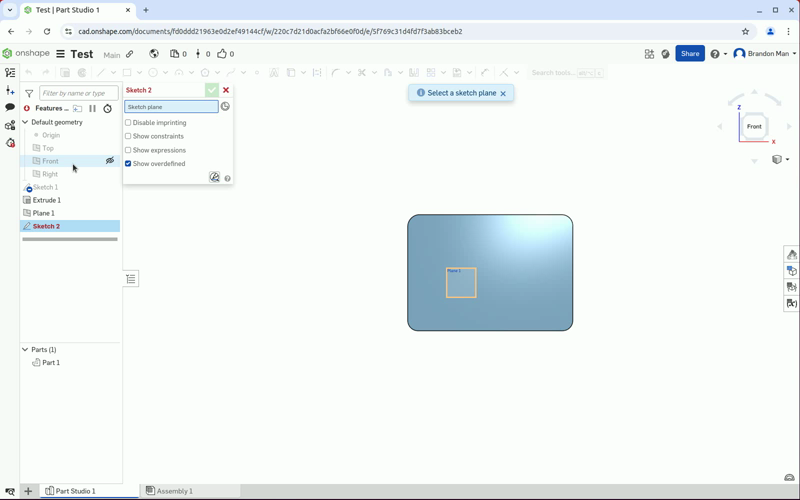
mouse_move(73, 215)
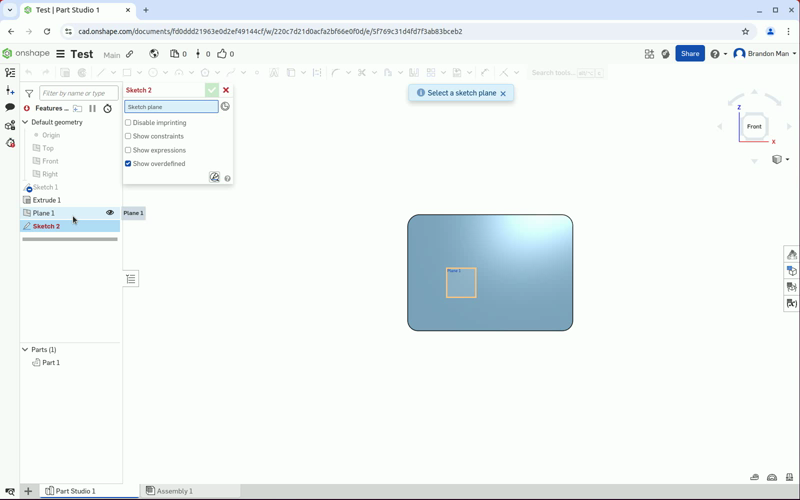
click(73, 215)
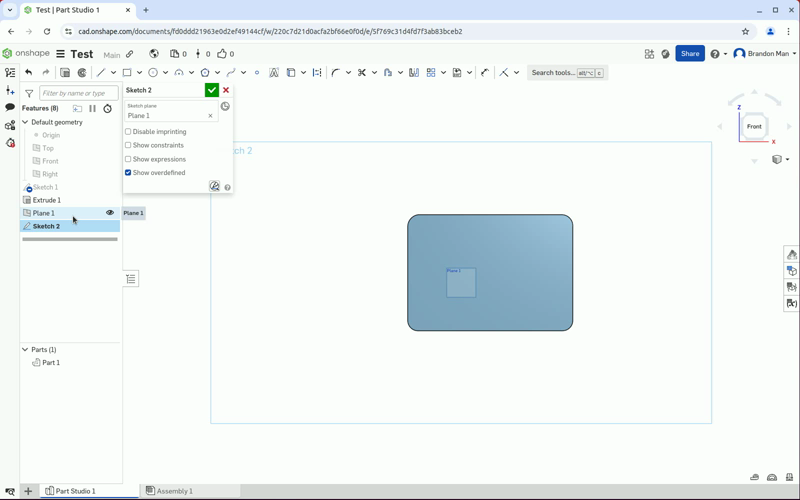
mouse_move(73, 352)
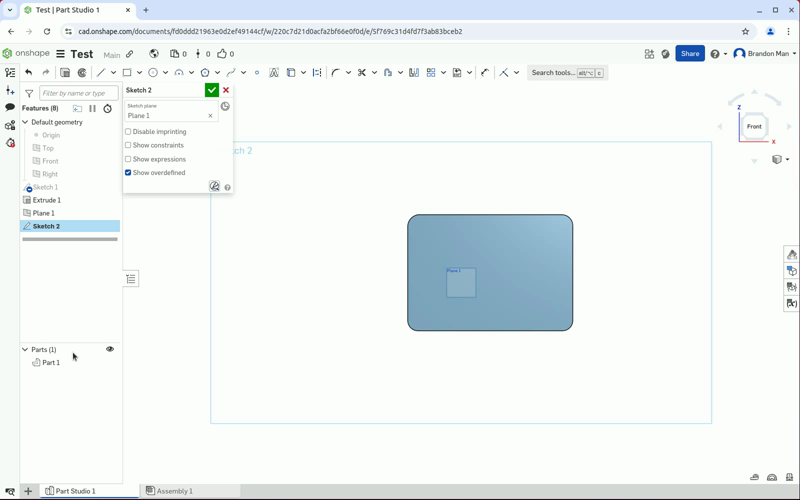
key(y)
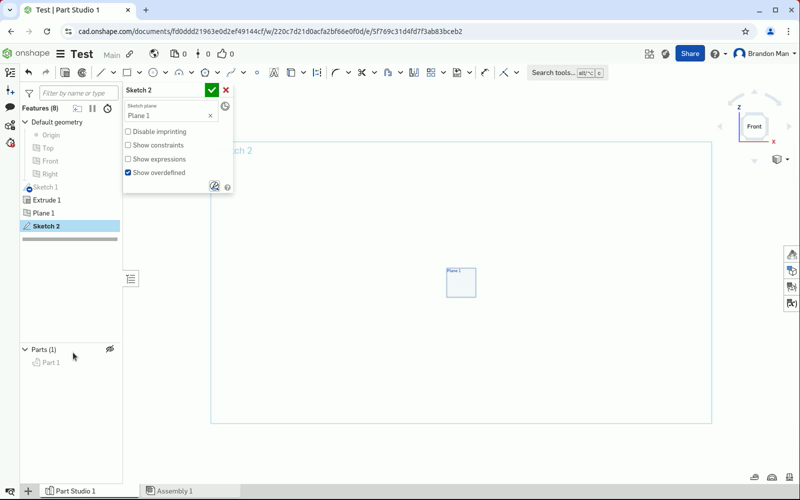
key(l)
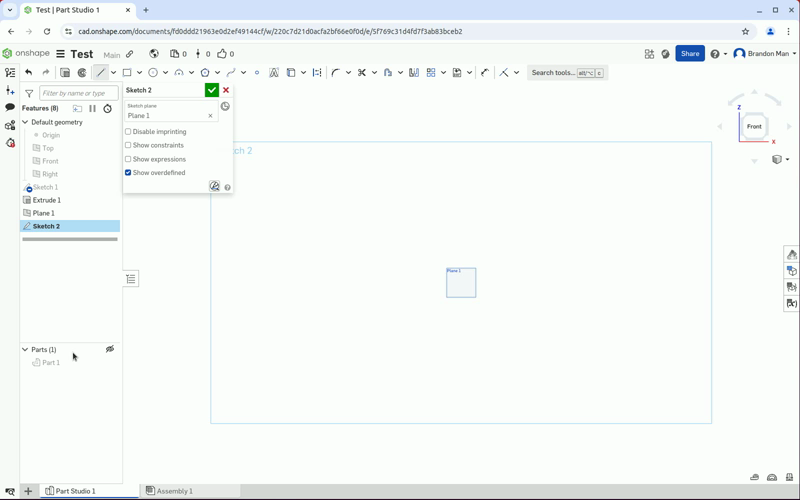
key_down(shift)
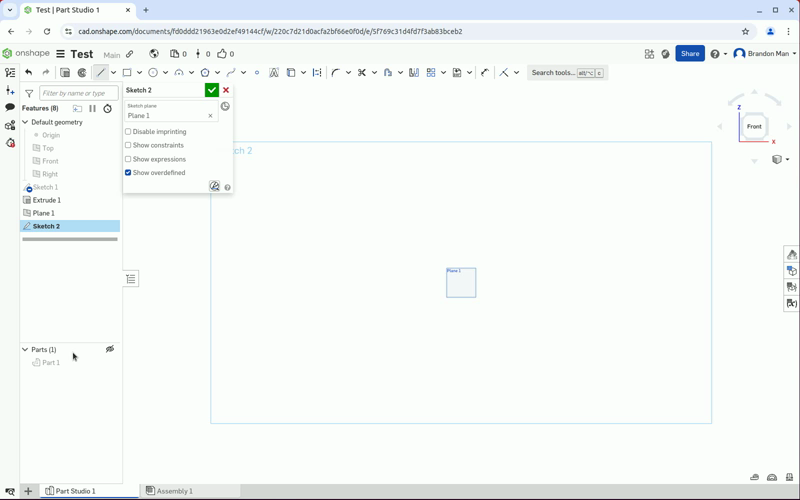
mouse_move(407, 241)
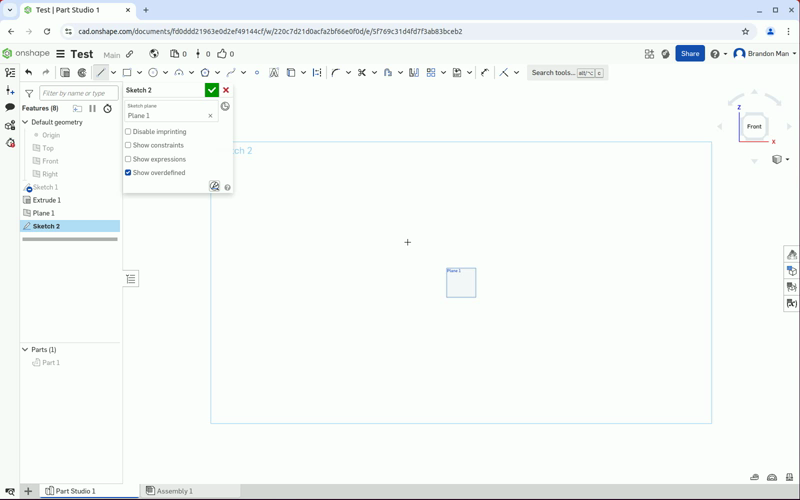
click(407, 241)
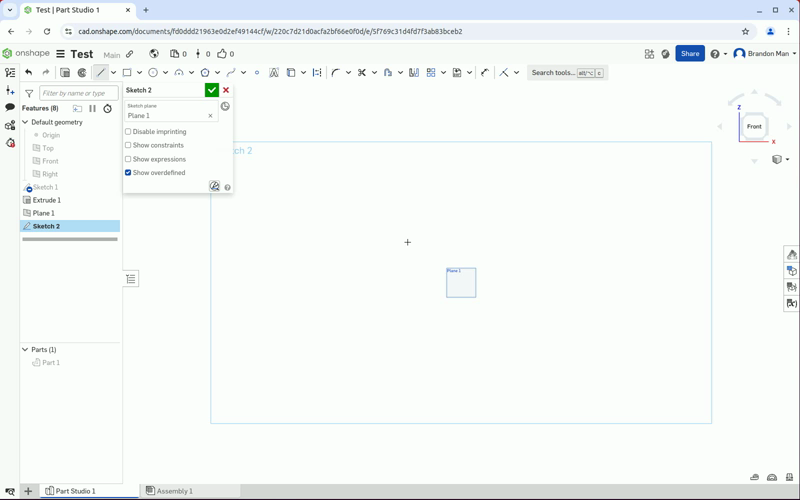
key_up(shift)
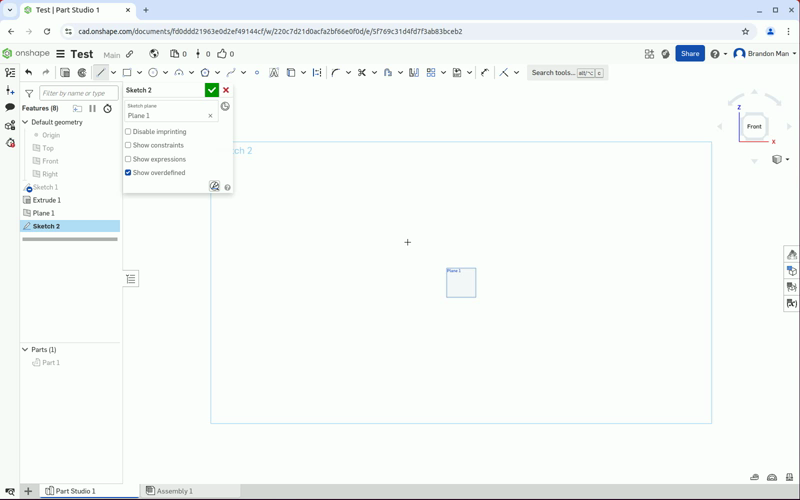
key_down(shift)
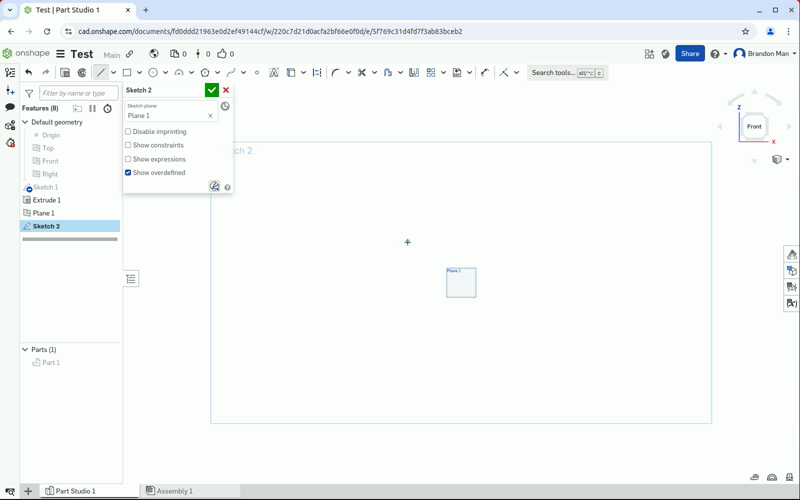
mouse_move(475, 241)
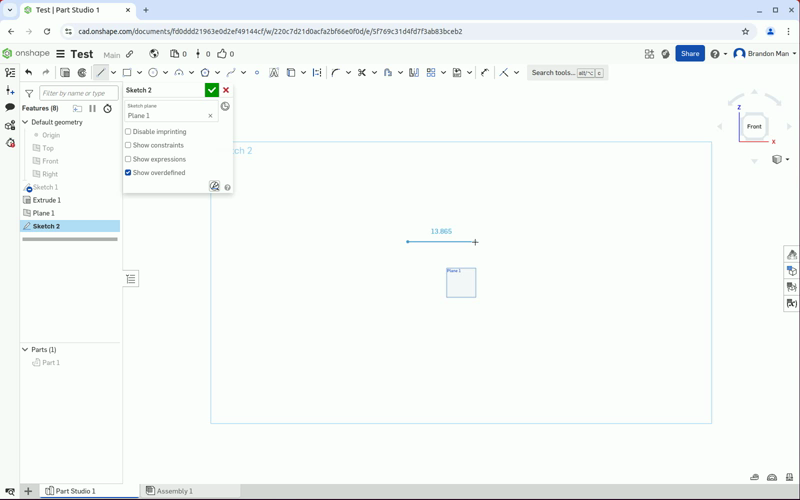
click(475, 241)
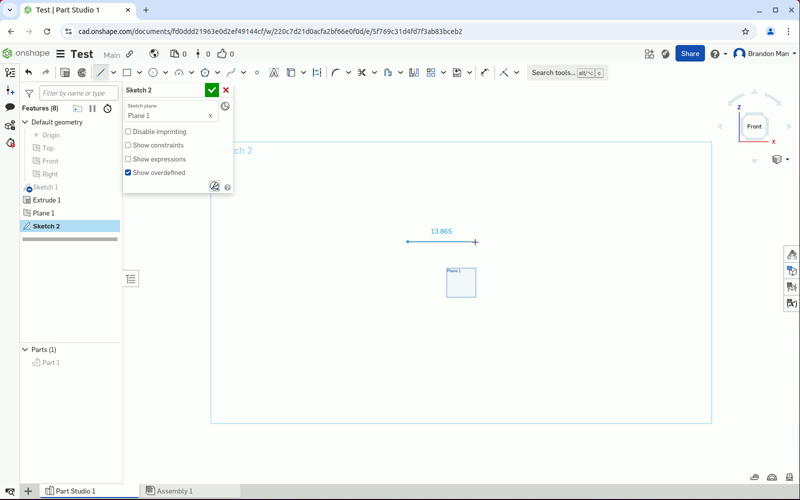
key_up(shift)
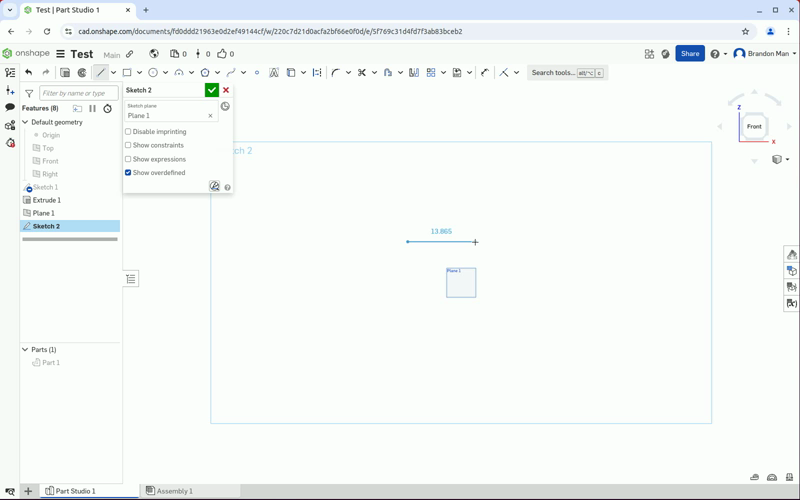
key_down(shift)
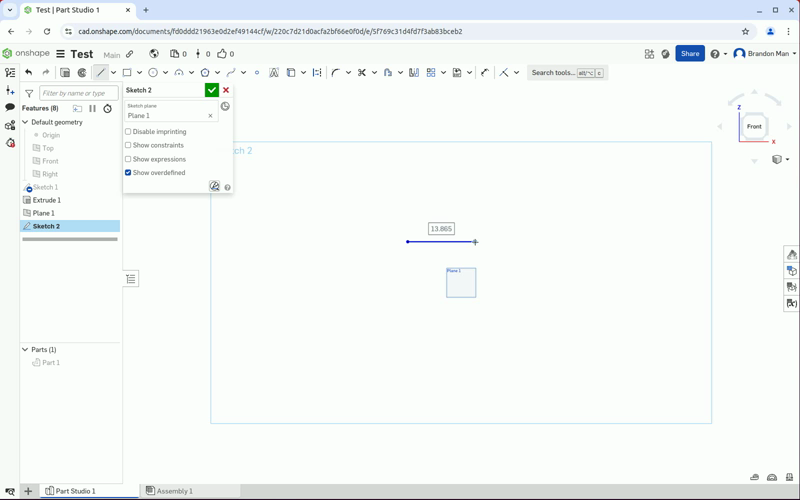
mouse_move(505, 241)
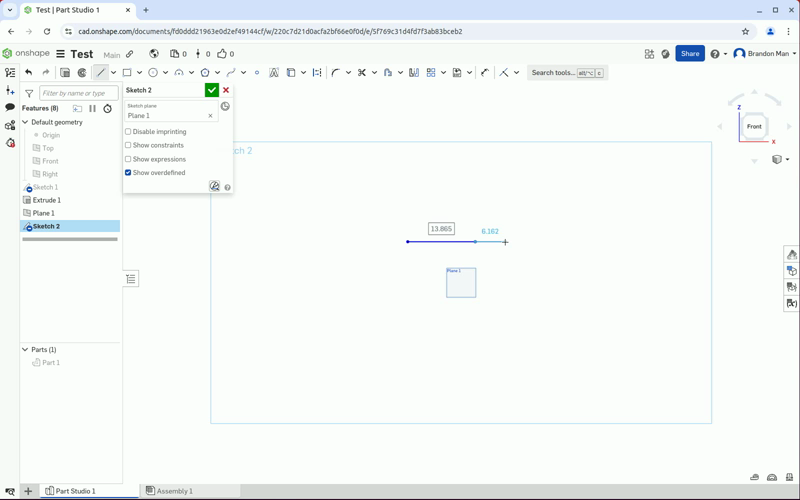
mouse_move(475, 225)
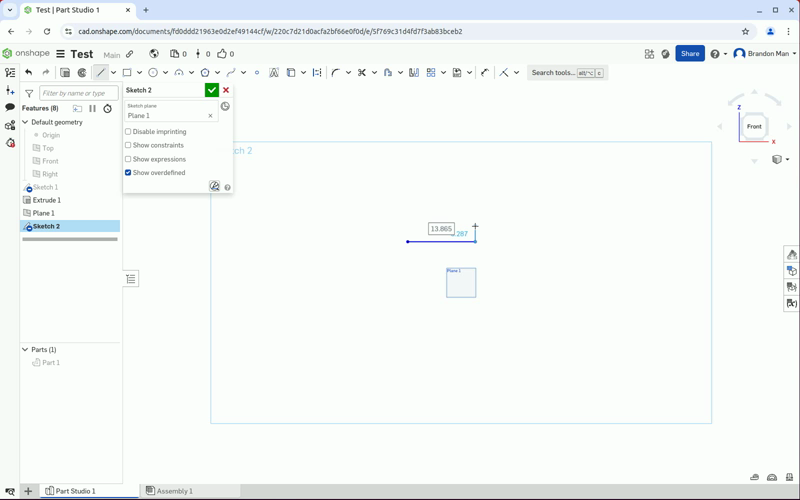
click(475, 225)
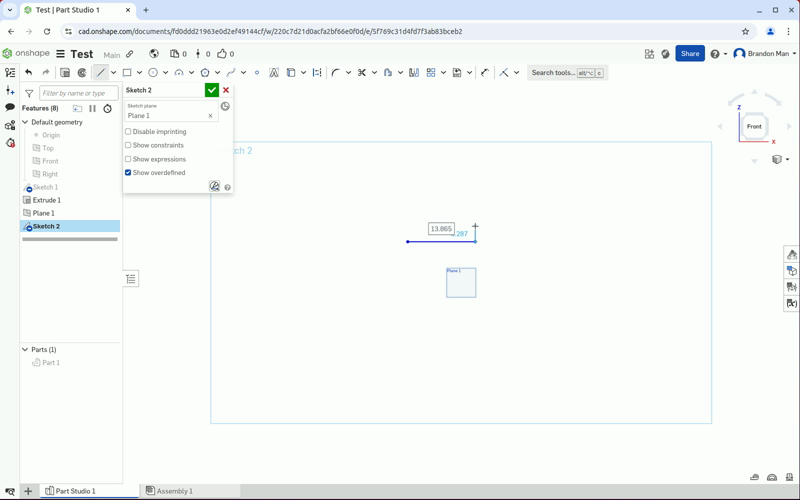
key_up(shift)
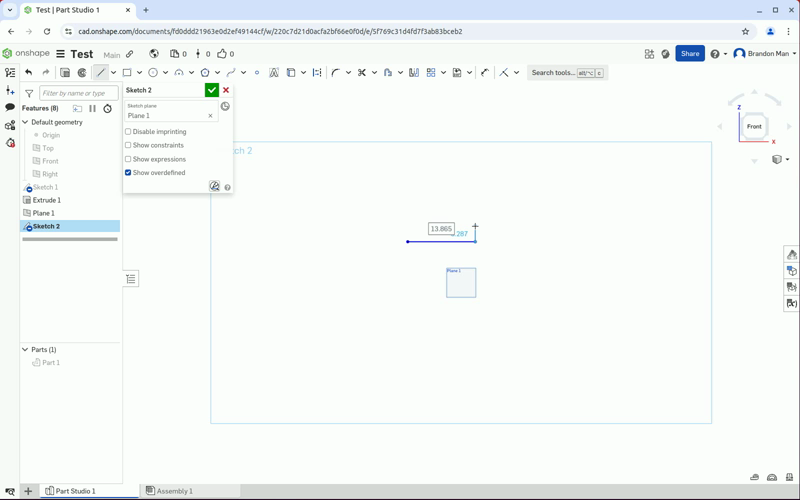
key_down(shift)
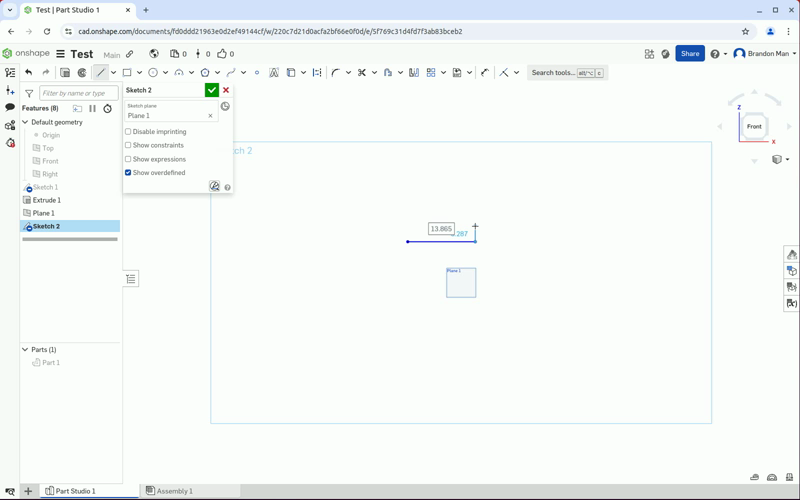
mouse_move(407, 225)
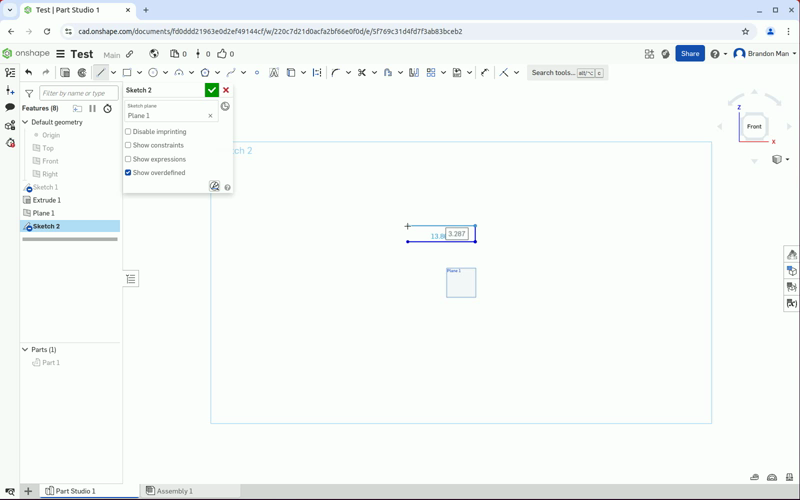
click(407, 225)
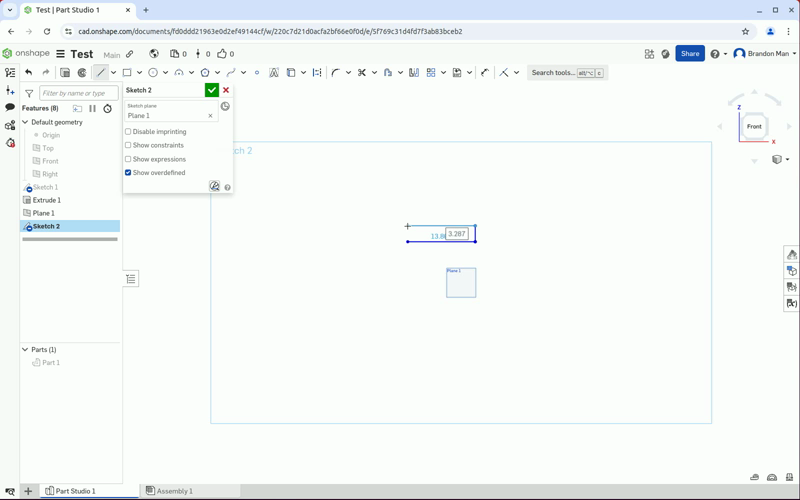
key_up(shift)
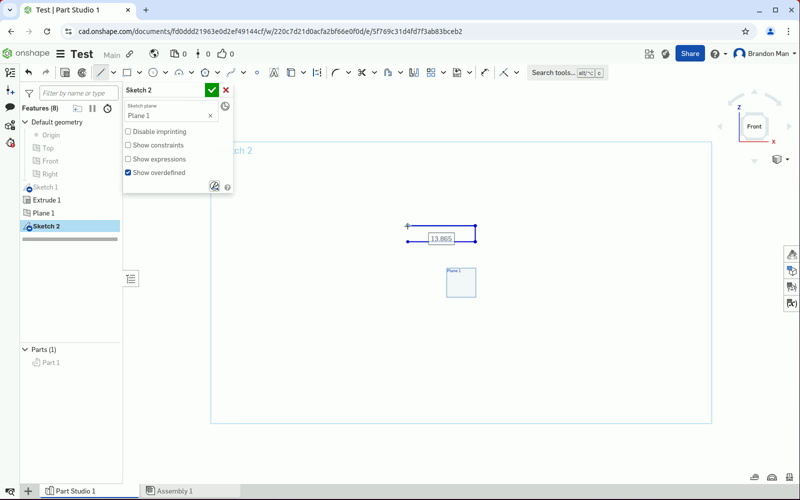
mouse_move(437, 225)
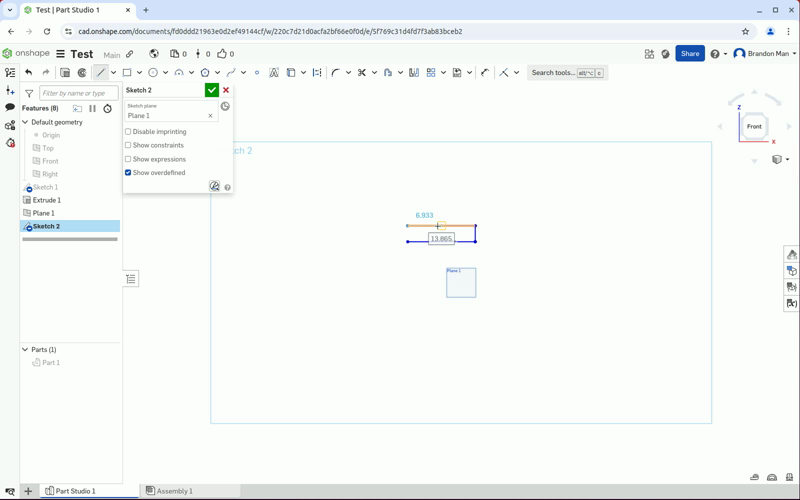
key_down(shift)
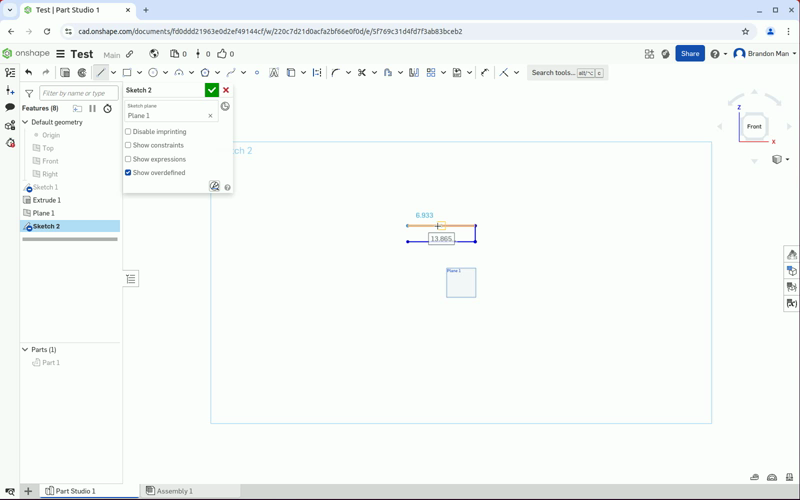
mouse_move(407, 241)
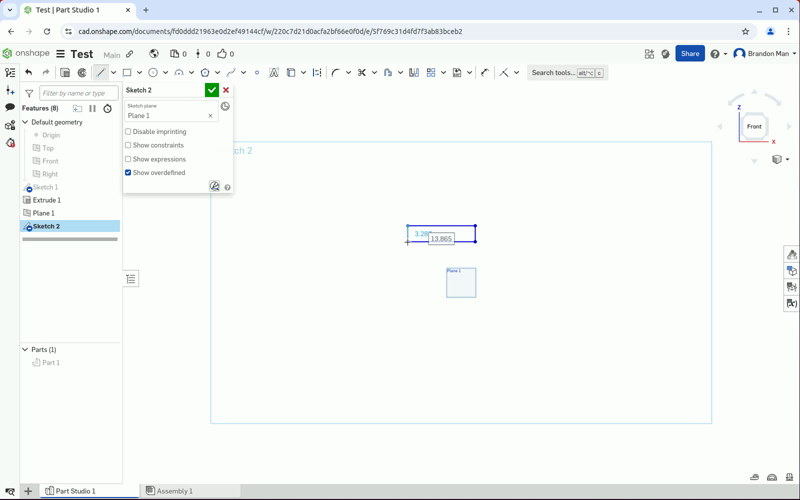
key_up(shift)
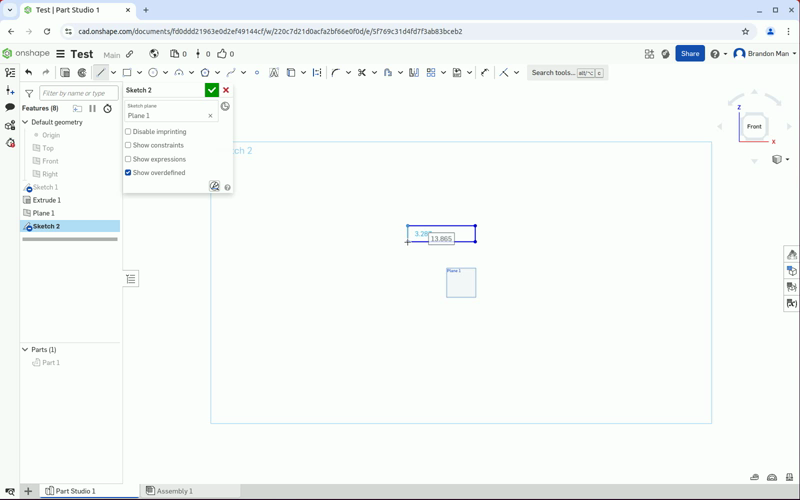
click(407, 241)
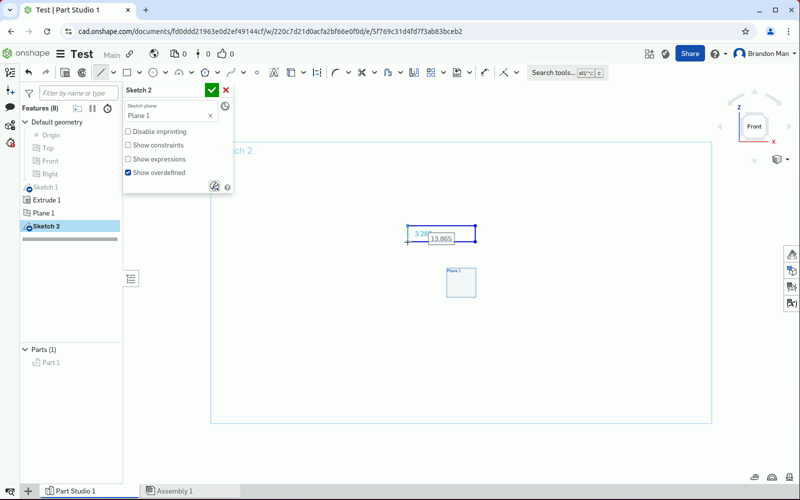
key(esc)
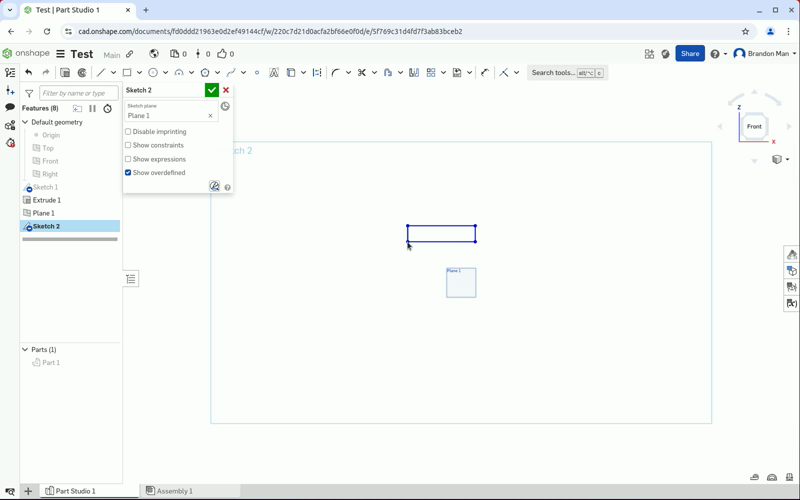
mouse_move(419, 232)
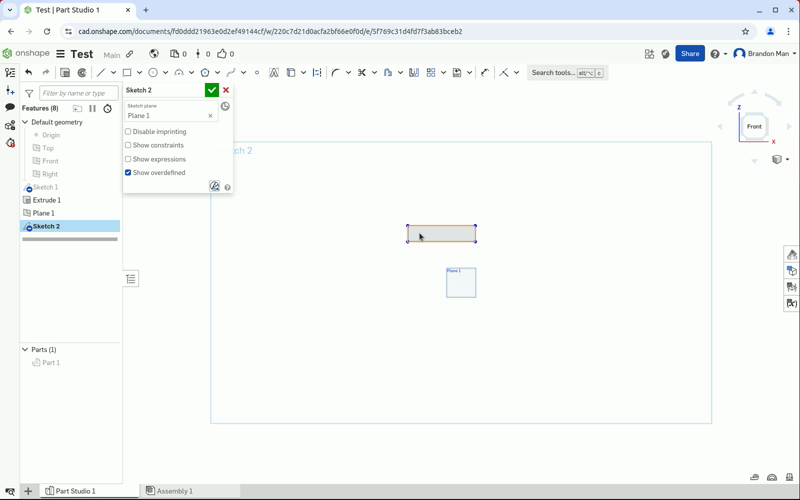
scroll(6)
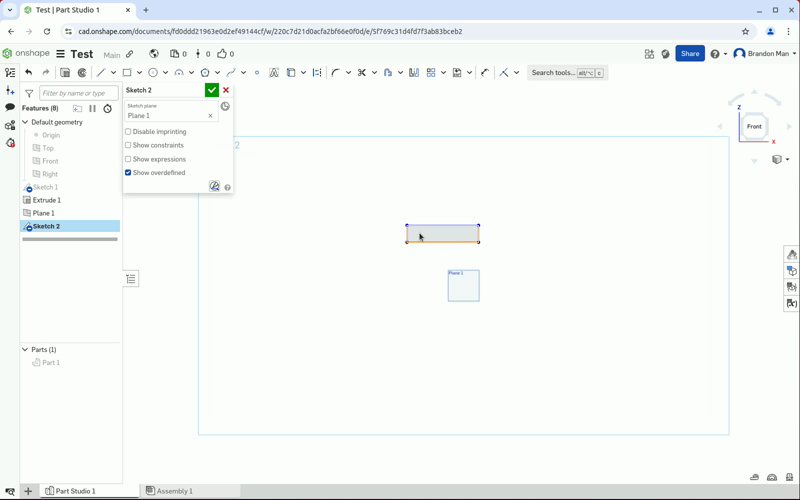
scroll(6)
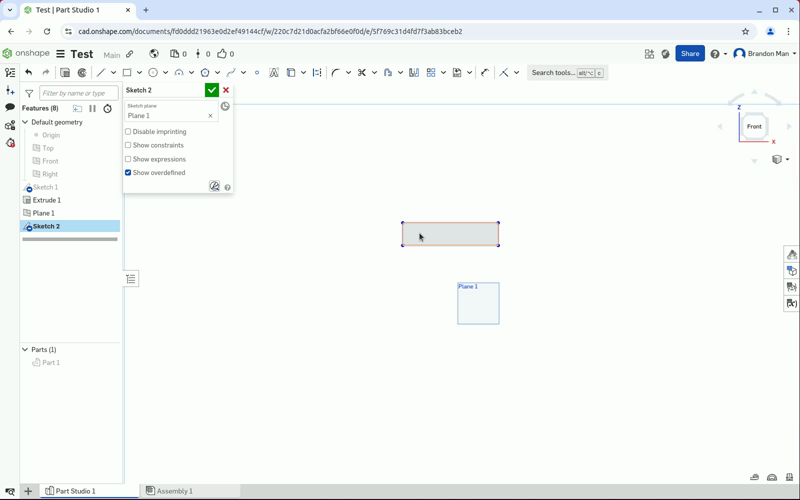
scroll(6)
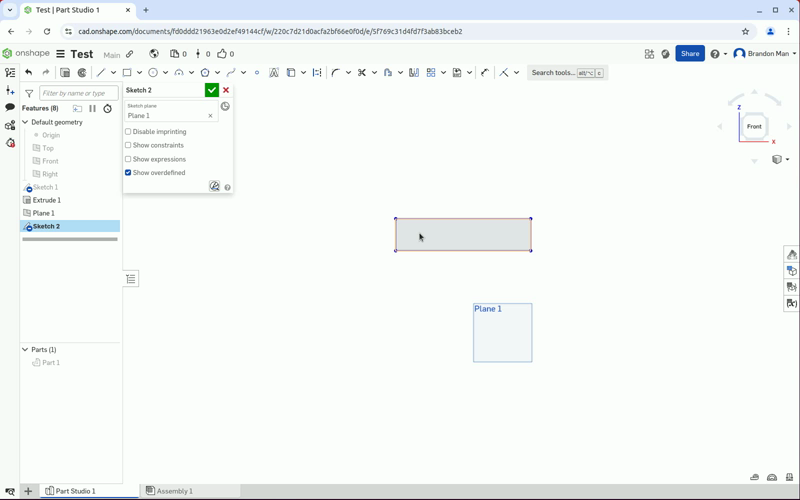
scroll(6)
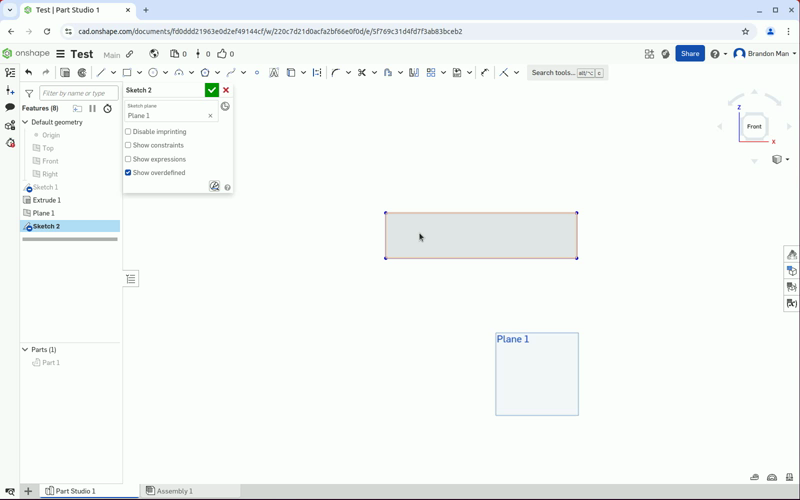
scroll(6)
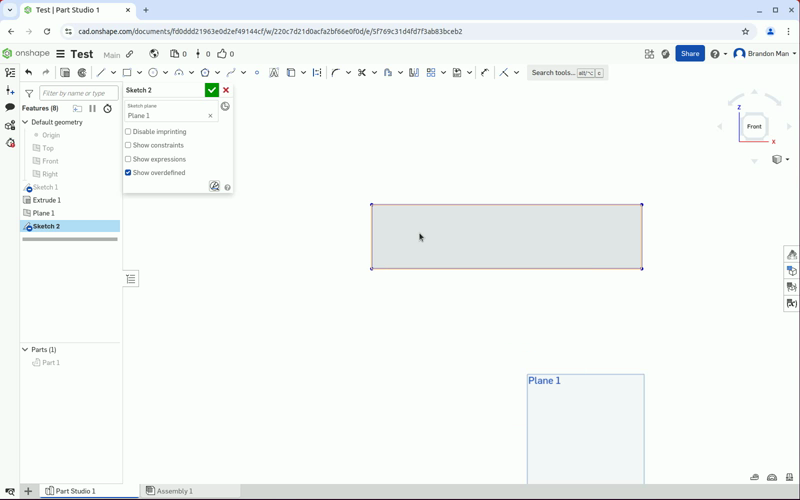
scroll(6)
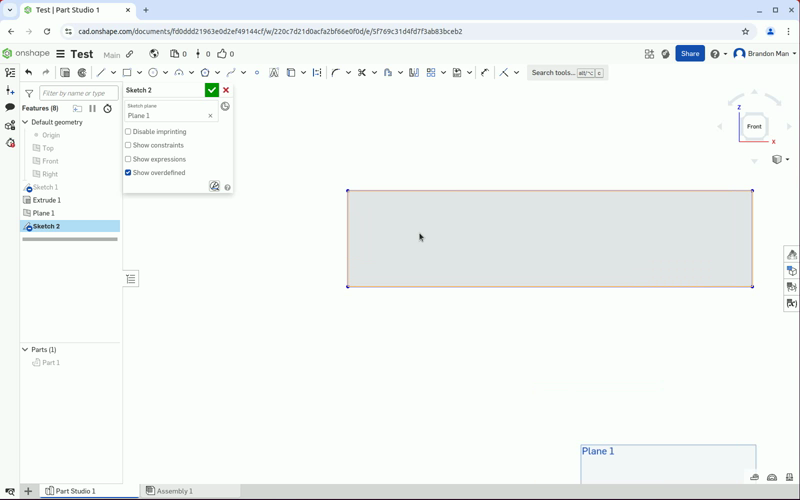
scroll(6)
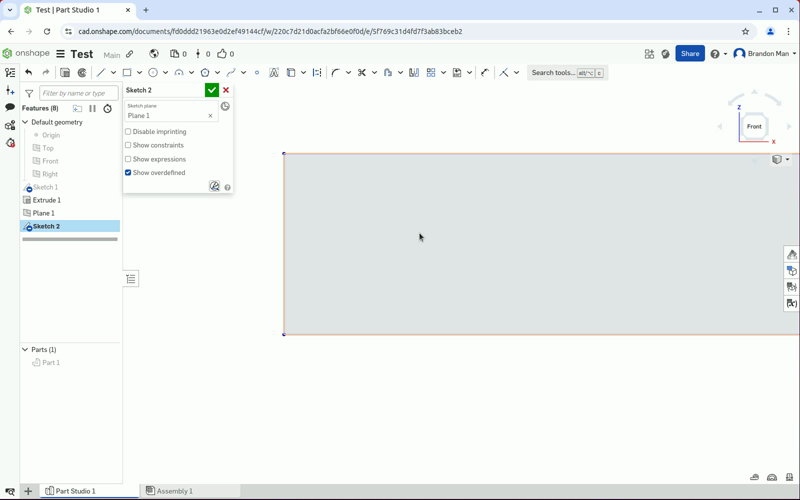
click(419, 232)
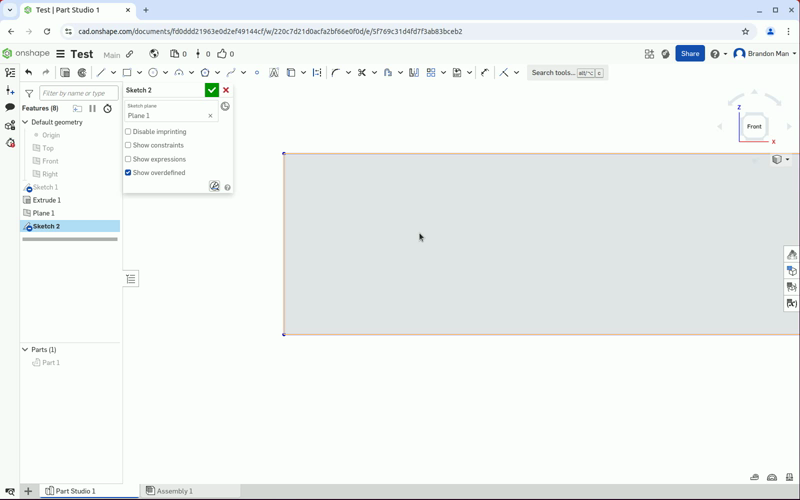
scroll(-6)
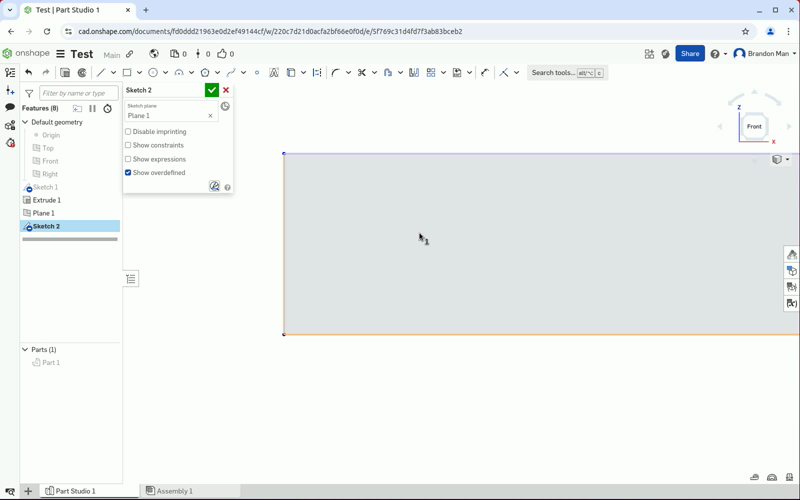
scroll(-6)
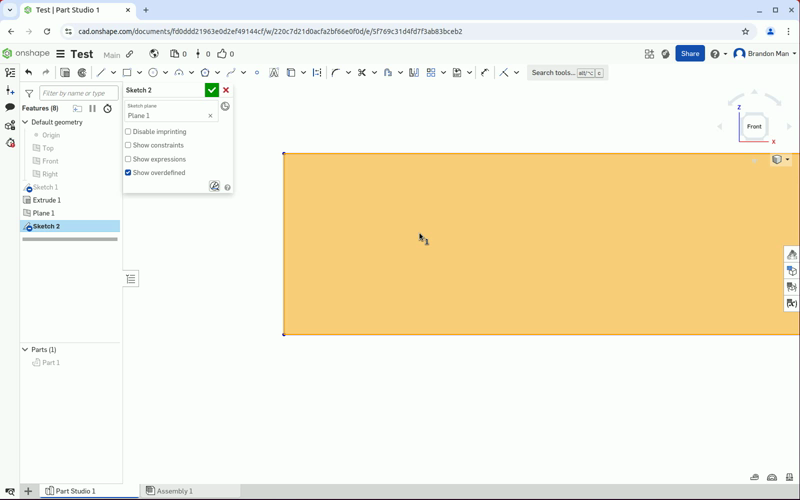
scroll(-6)
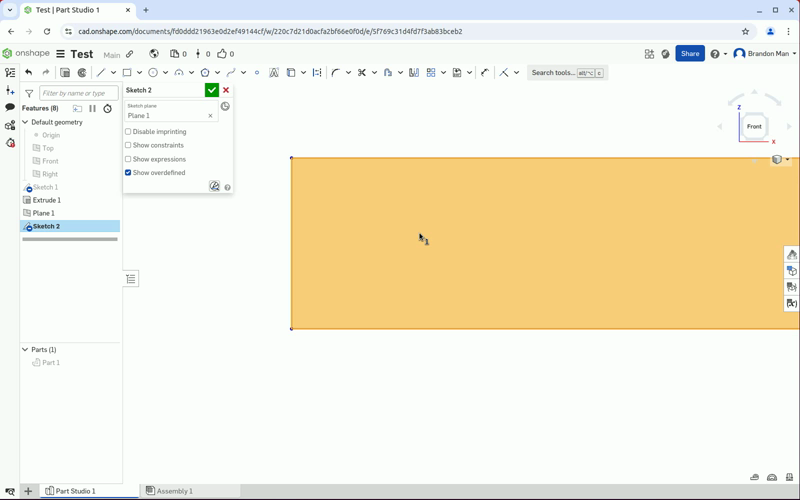
scroll(-6)
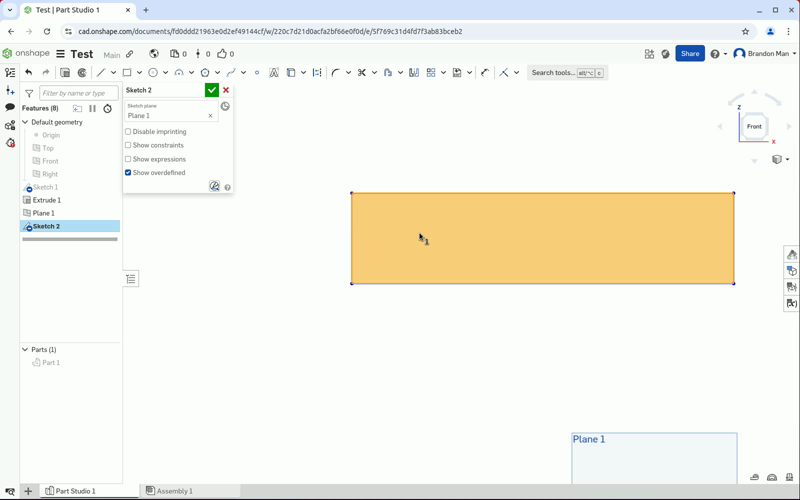
scroll(-6)
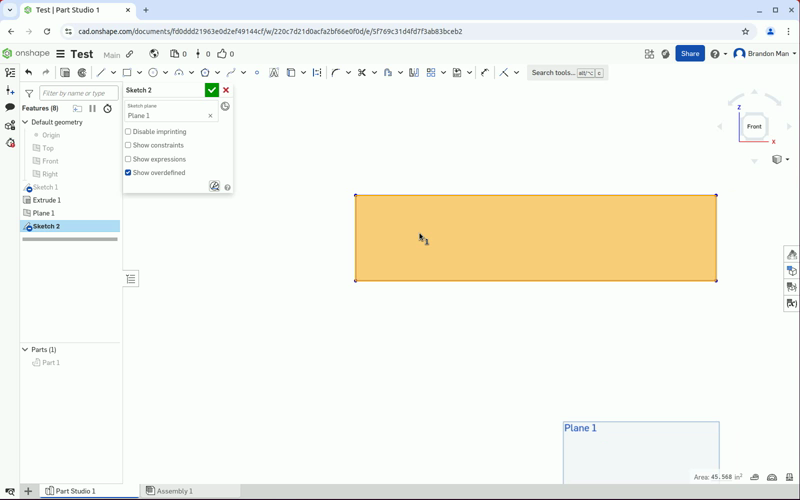
scroll(-6)
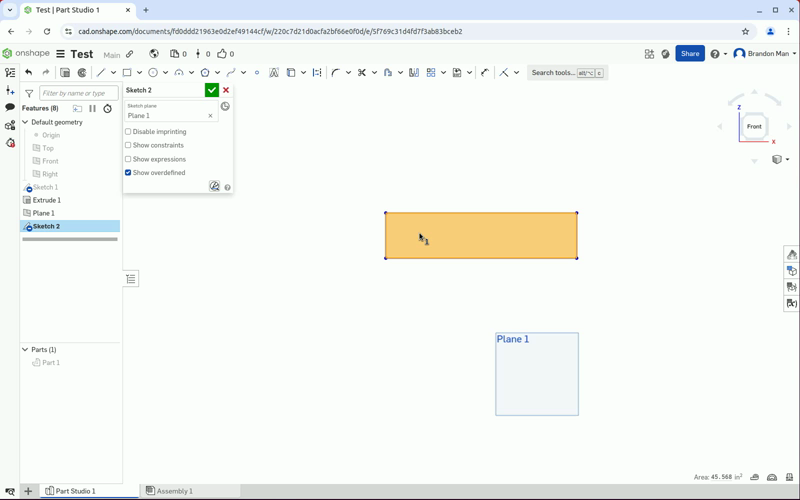
scroll(-6)
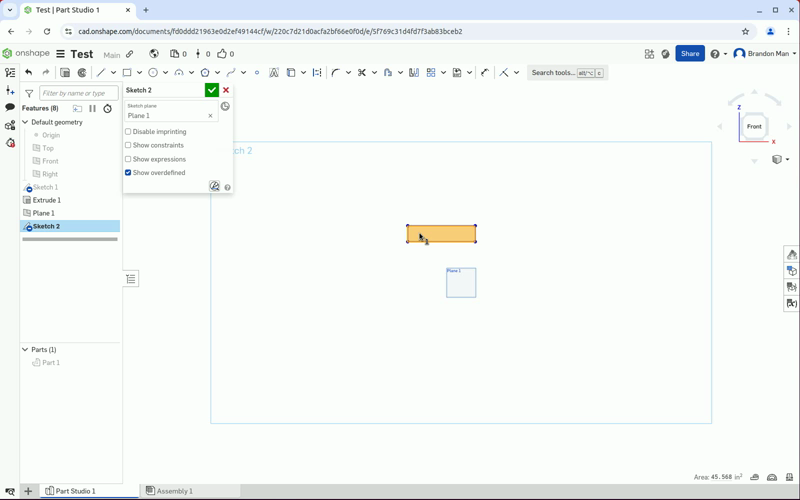
mouse_move(73, 352)
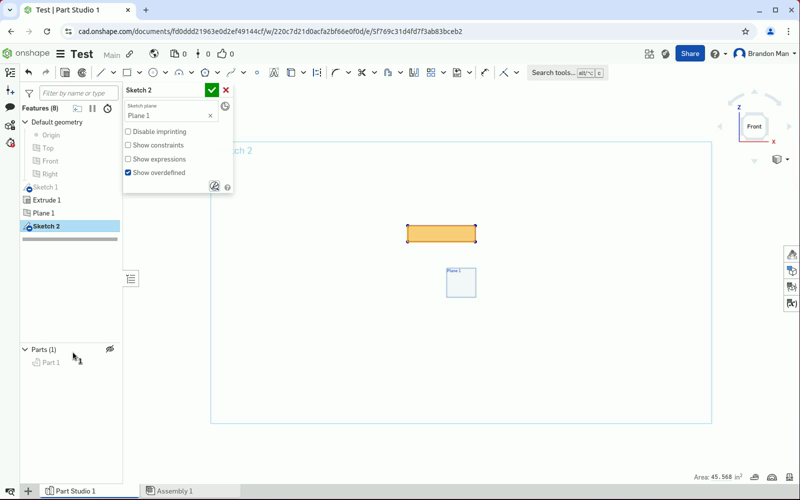
key(shift+y)
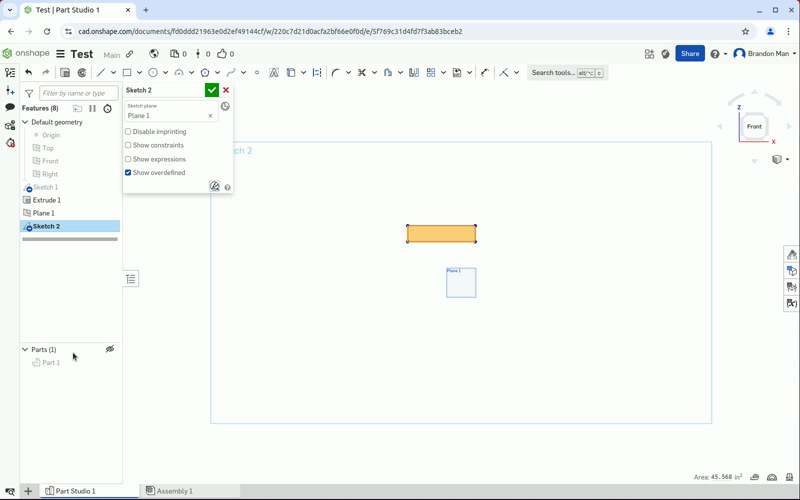
key(shift+e)
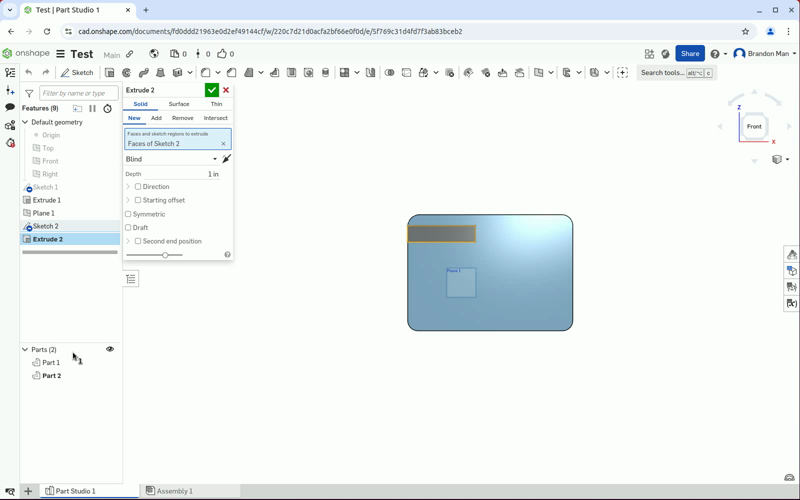
mouse_move(143, 106)
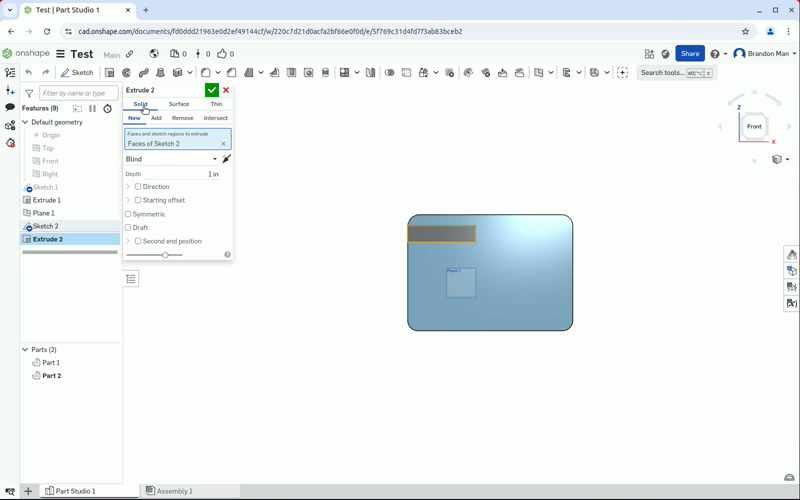
click(143, 106)
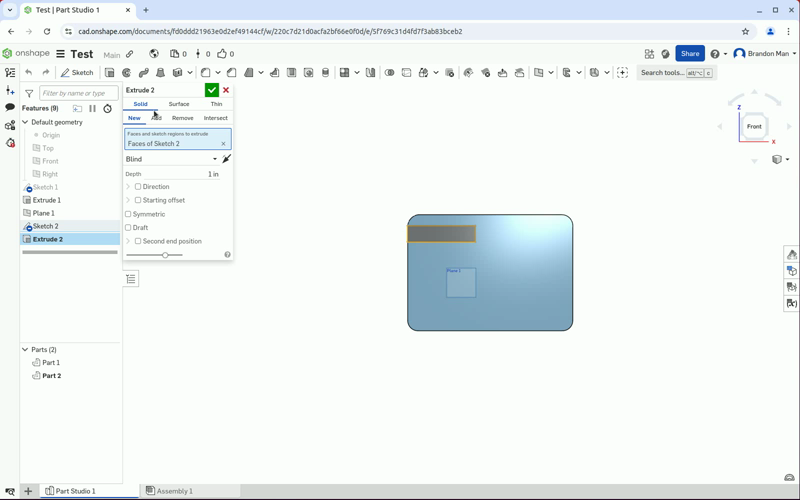
mouse_move(186, 120)
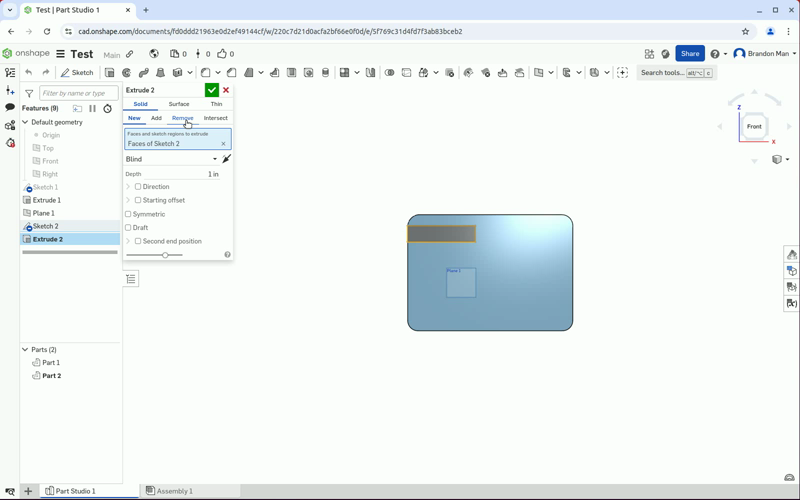
click(186, 120)
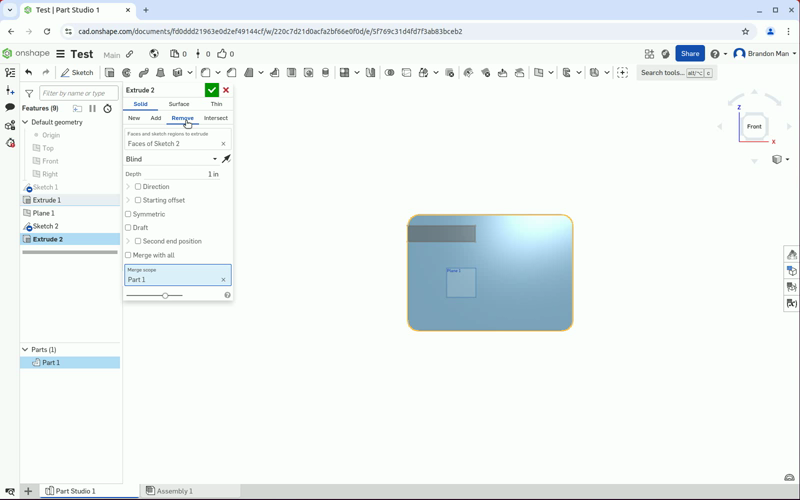
key(tab, 4)
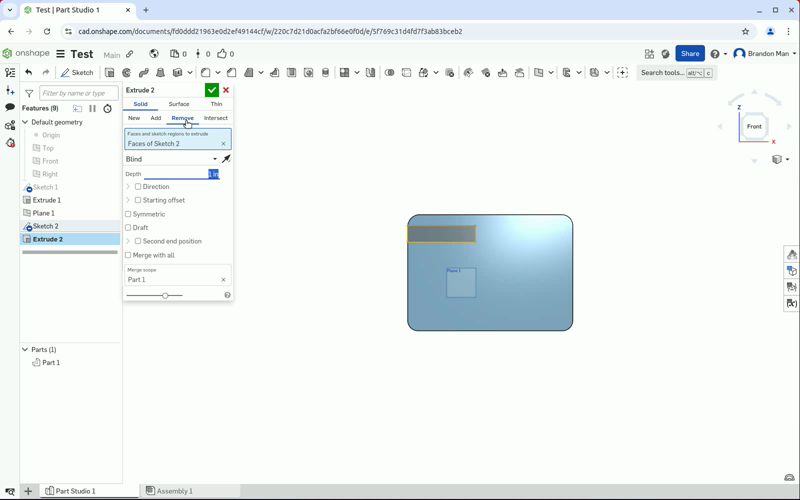
text(2.889)
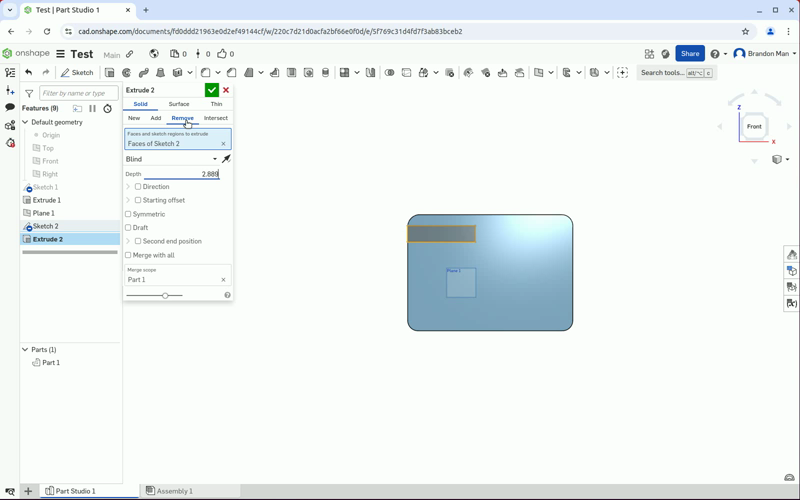
key(tab, 6)
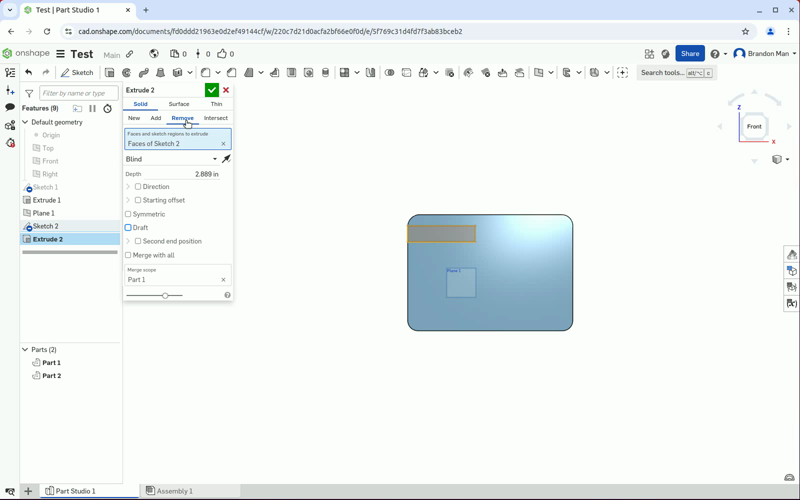
key(space)
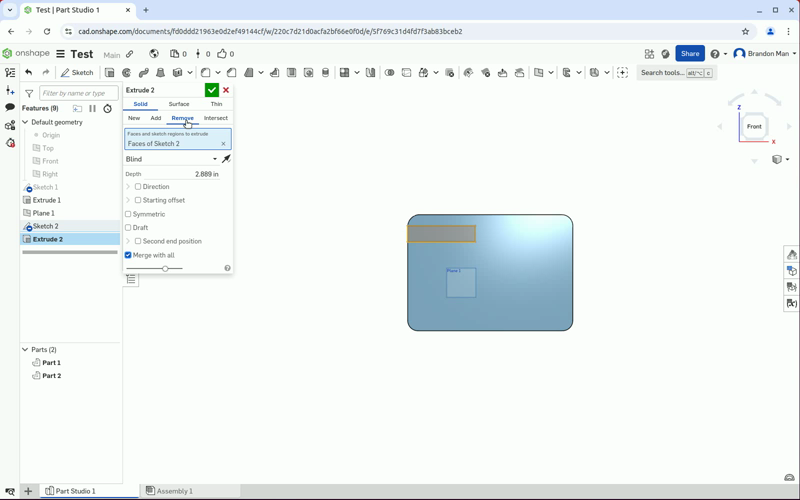
key(enter)
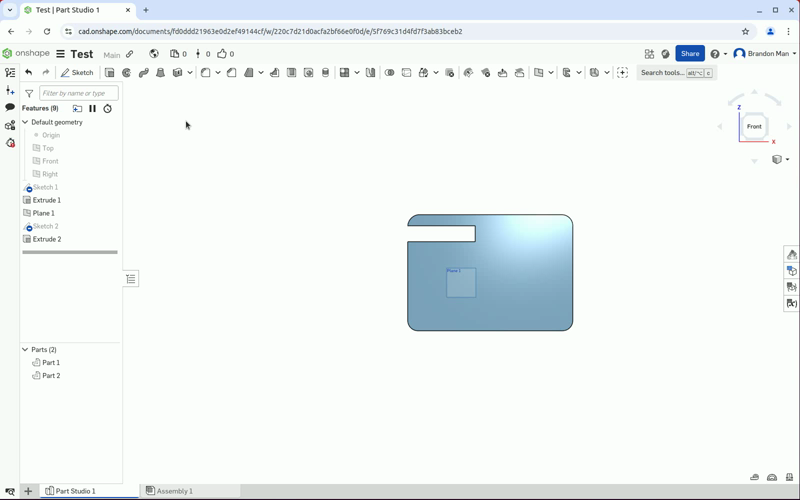
key(shift+h)
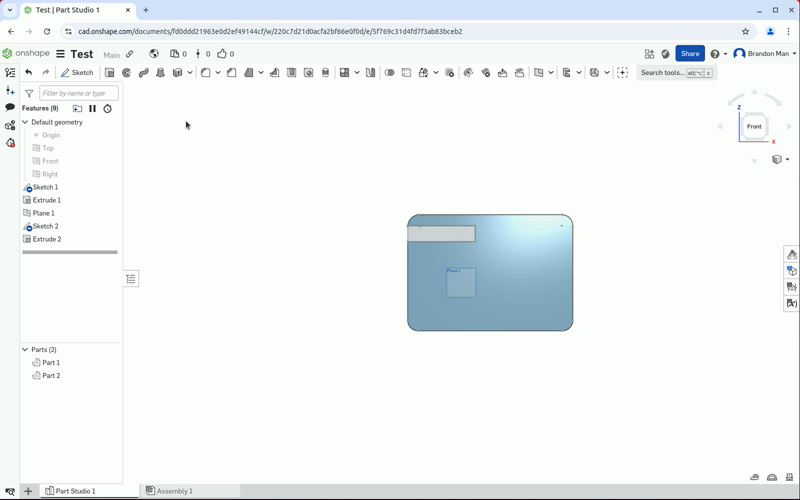
key(shift+h)
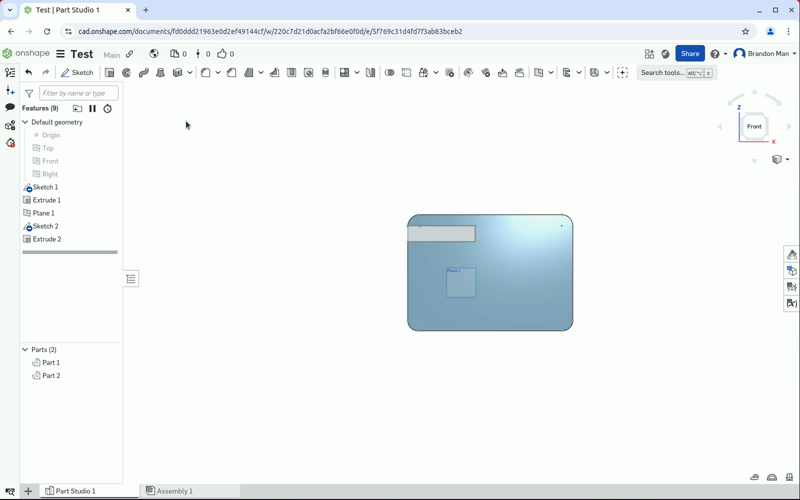
key(shift+7)
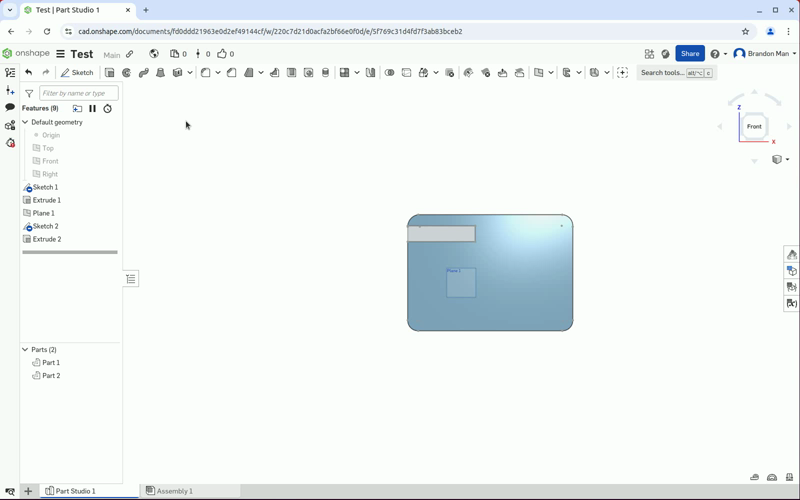
key(left, 2)
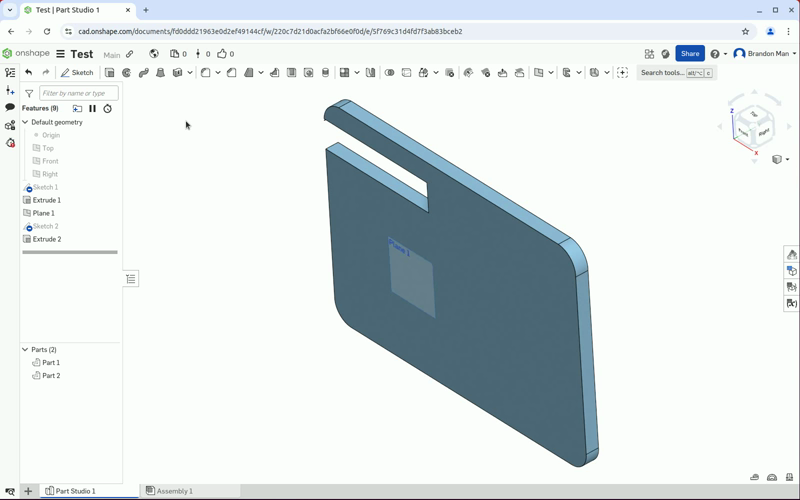
key(down, 2)
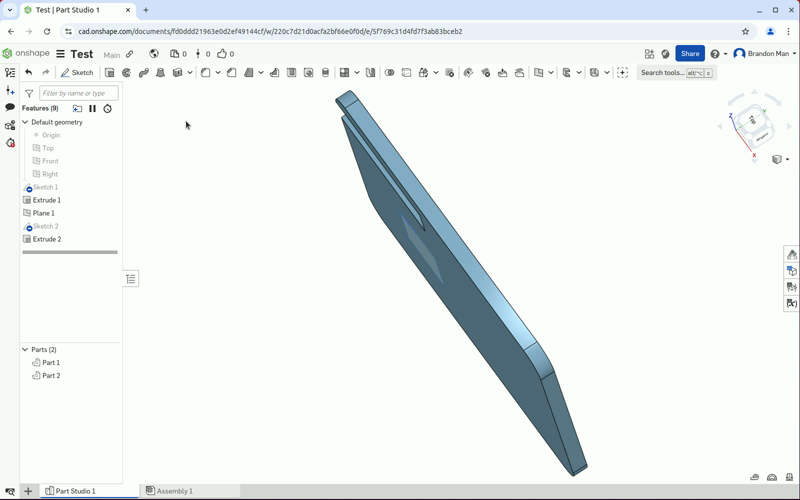
key(up, 2)
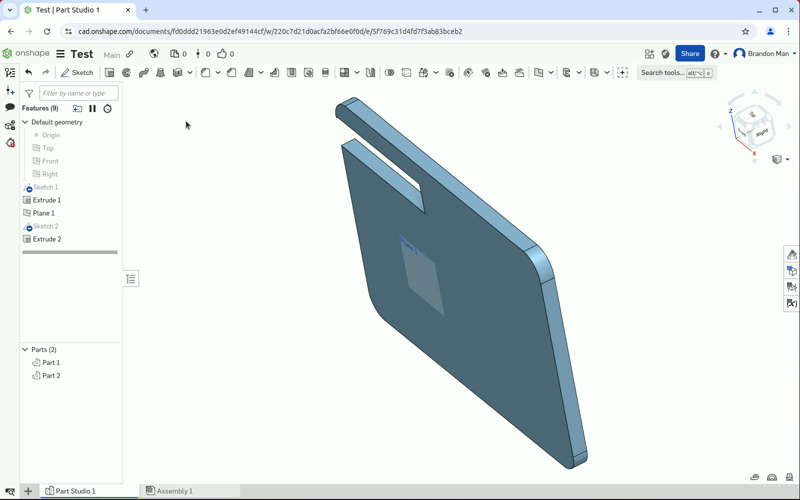
key(right, 2)
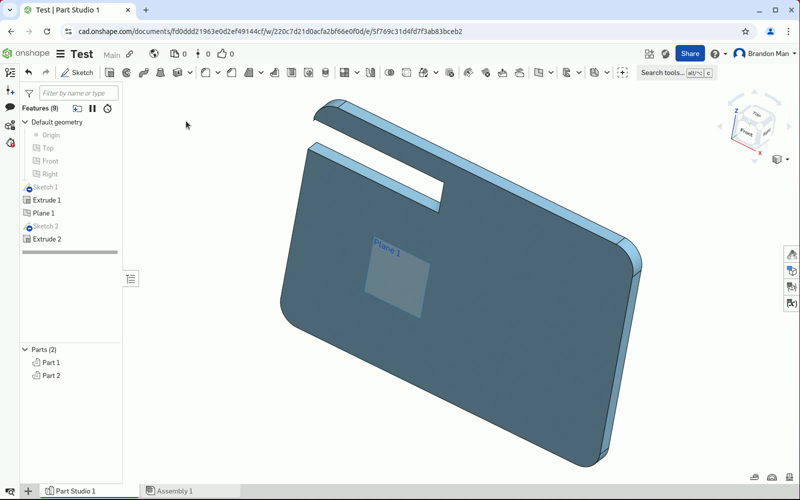
mouse_move(73, 189)
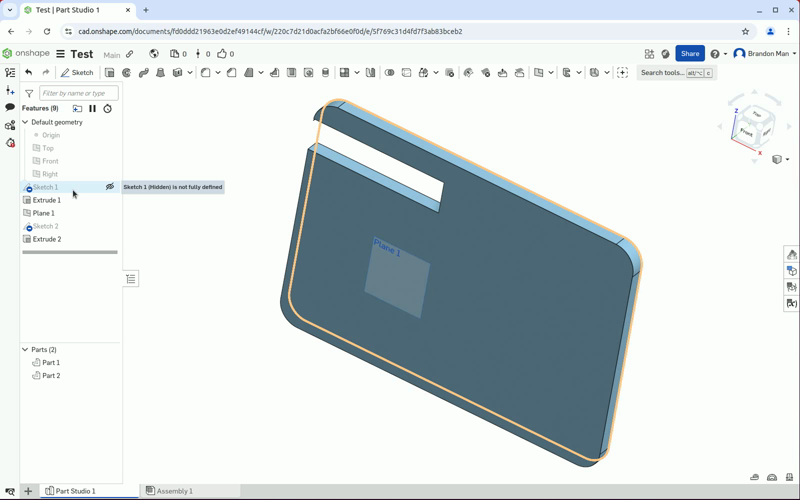
click(73, 189)